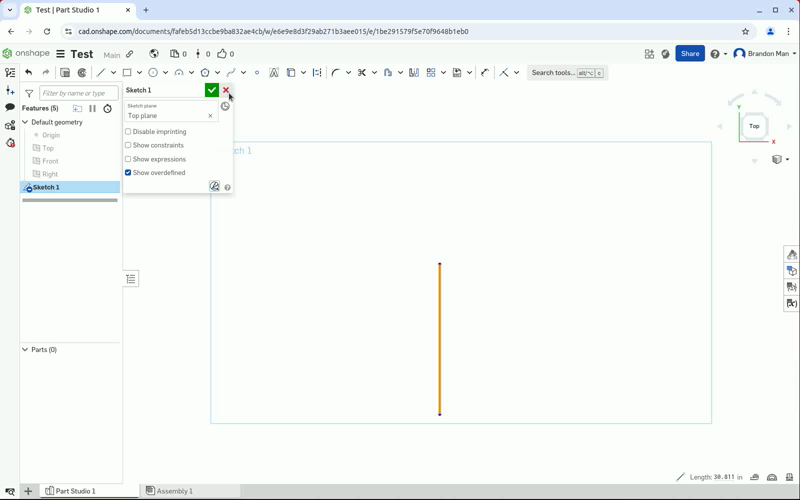
key(shift+h)
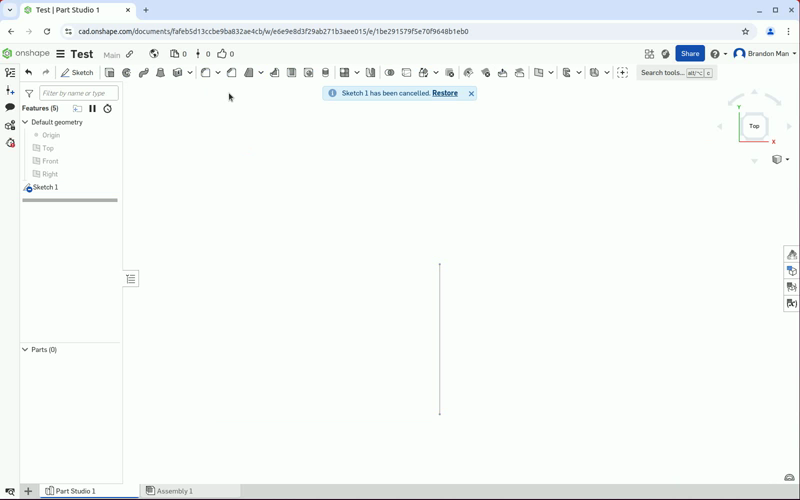
key(shift+s)
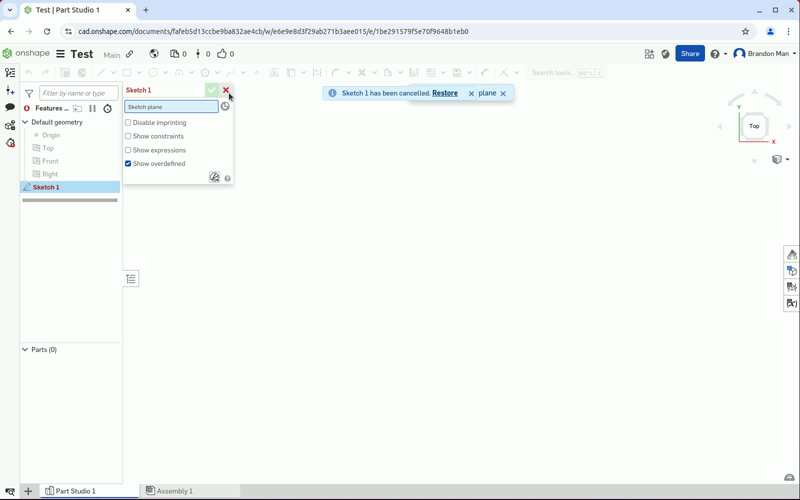
mouse_move(73, 150)
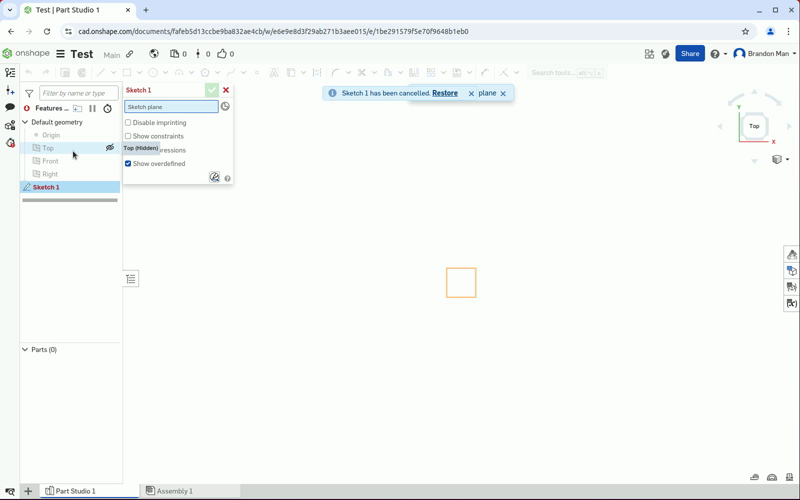
click(73, 150)
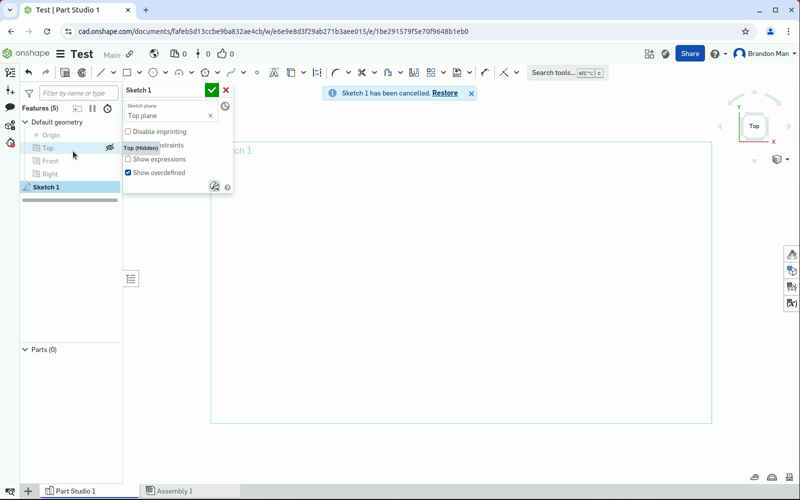
mouse_move(73, 352)
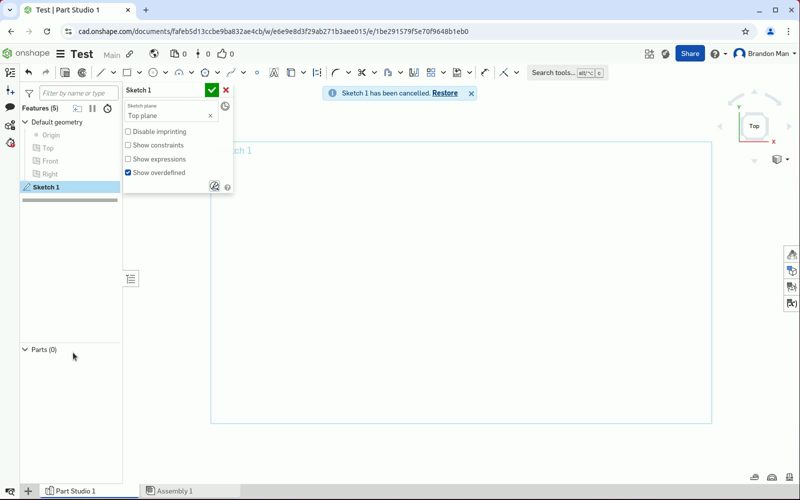
key(y)
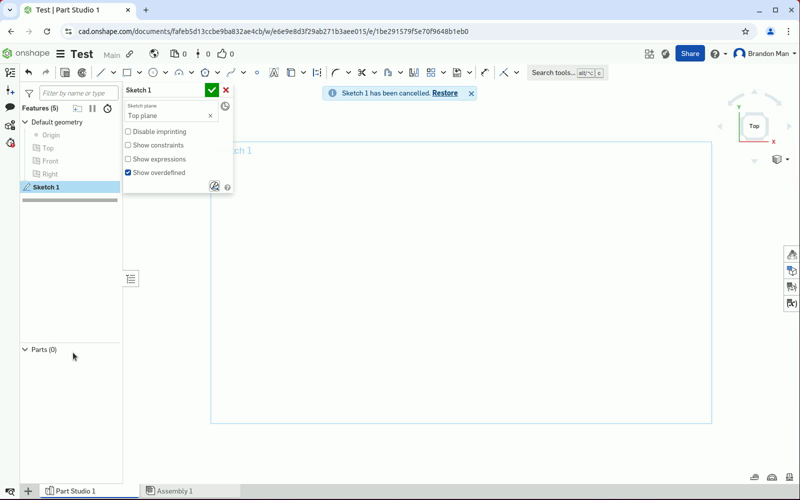
key(l)
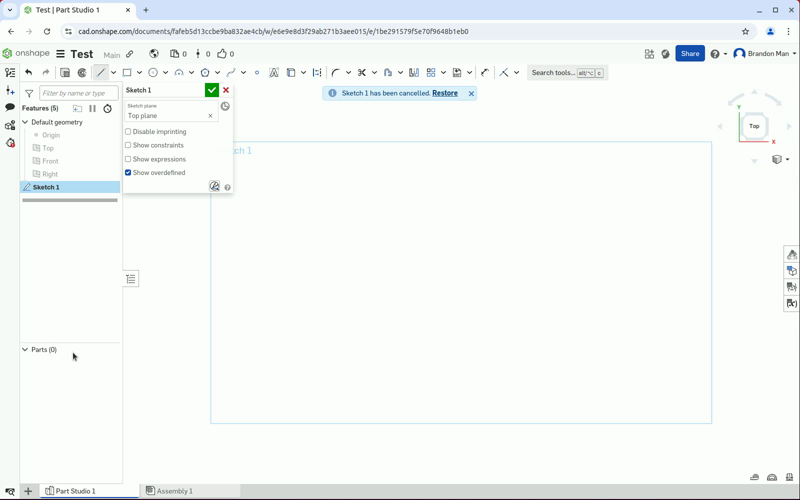
key_down(shift)
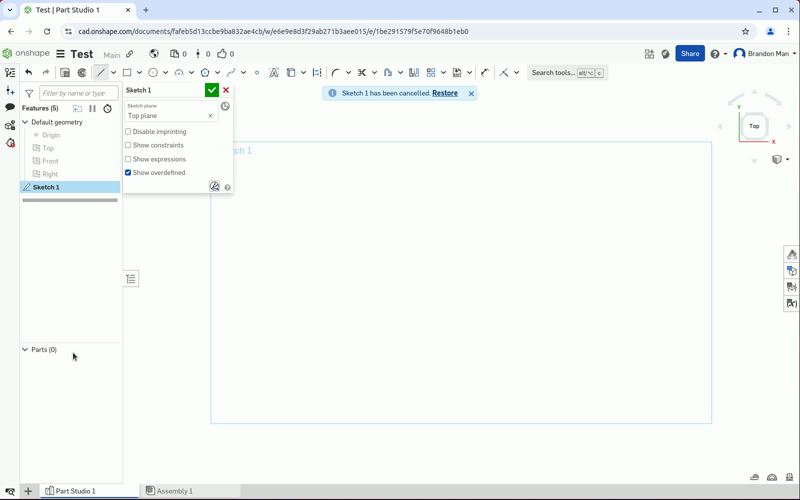
mouse_move(433, 376)
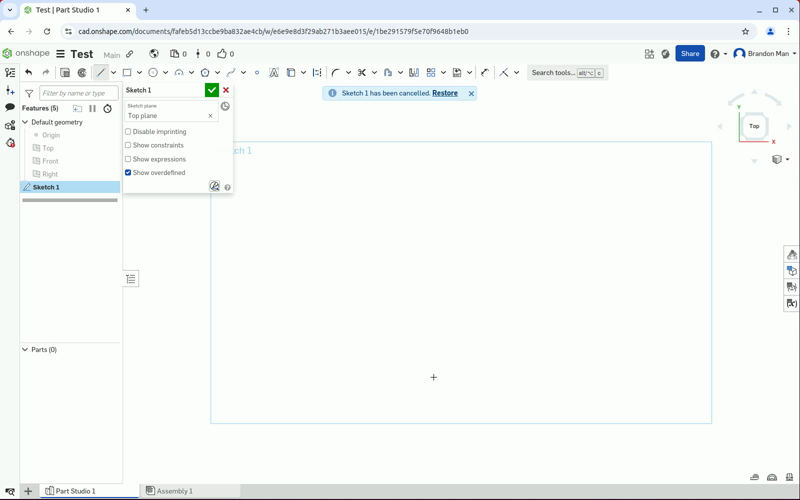
click(433, 376)
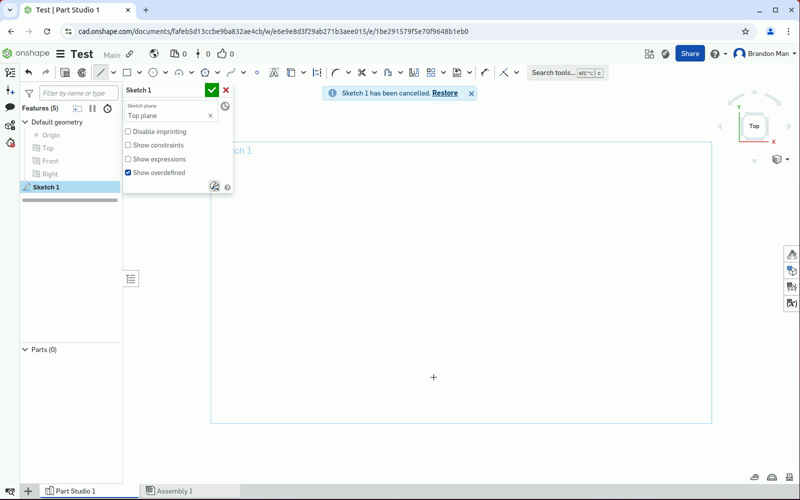
key_up(shift)
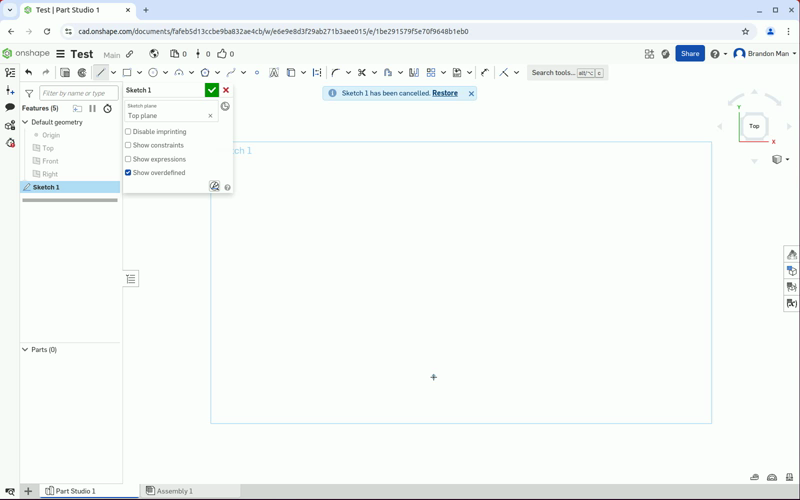
key_down(shift)
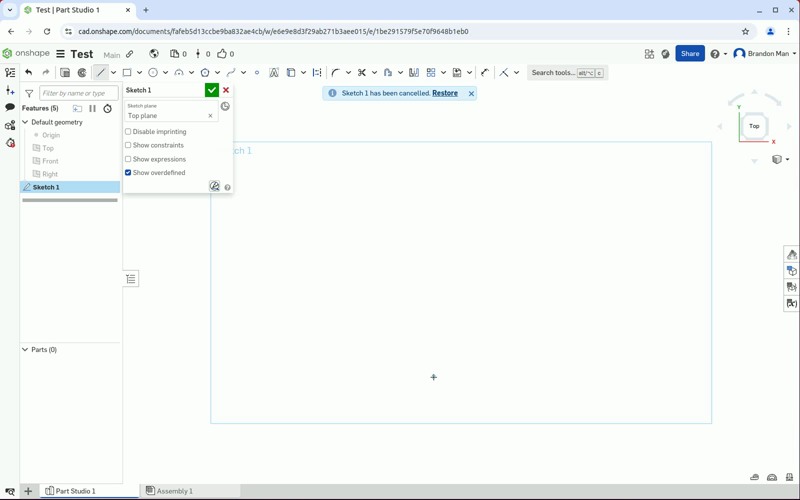
mouse_move(525, 376)
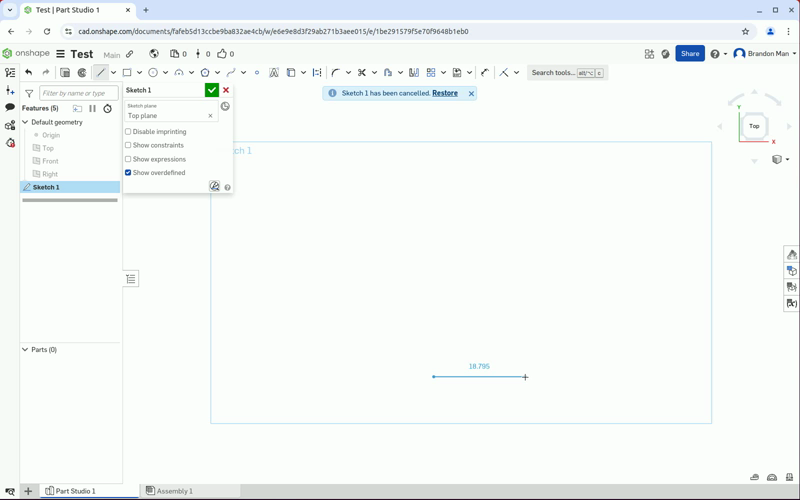
click(525, 376)
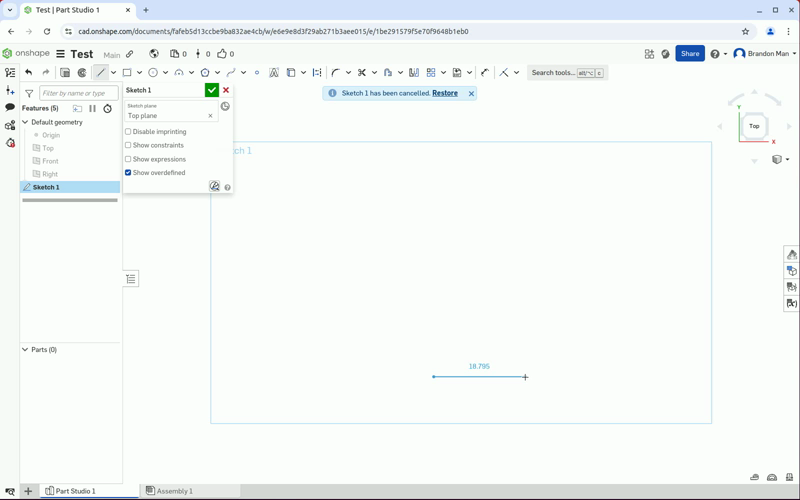
key_up(shift)
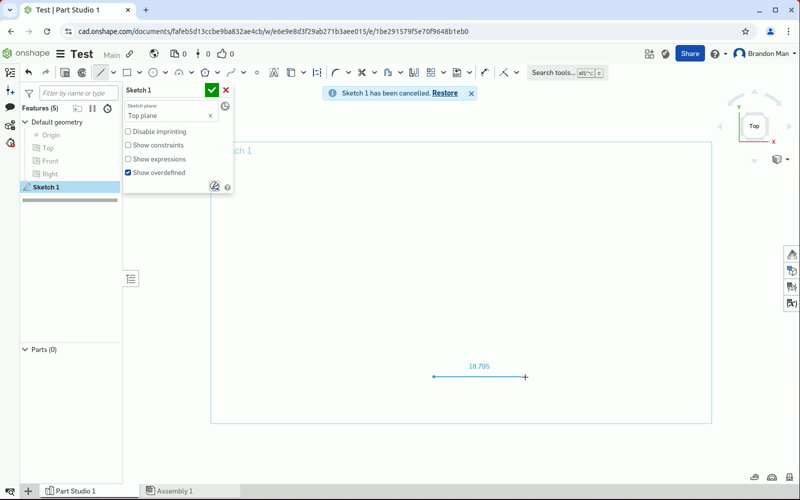
key_down(shift)
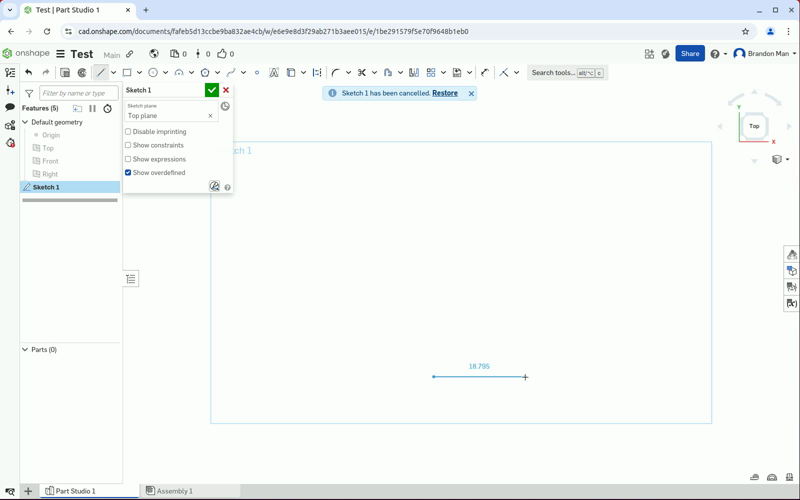
mouse_move(555, 376)
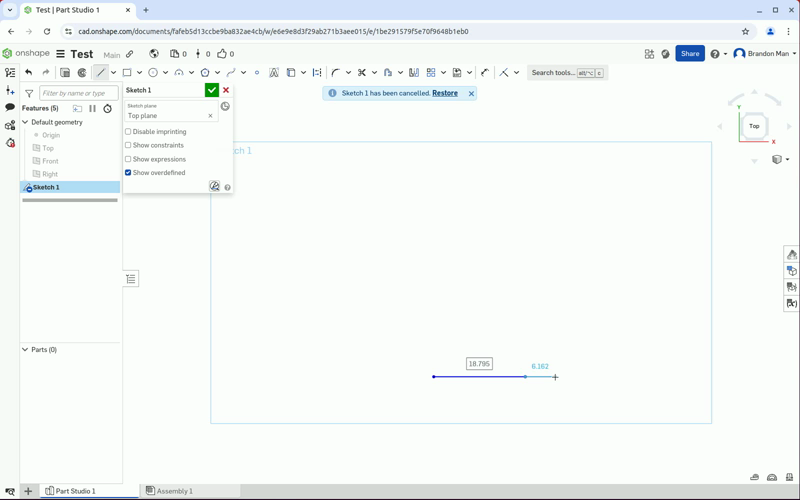
mouse_move(525, 356)
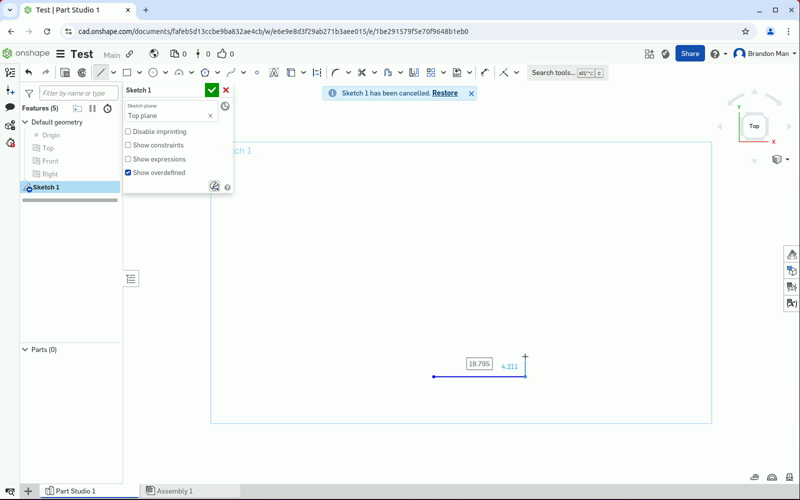
click(525, 356)
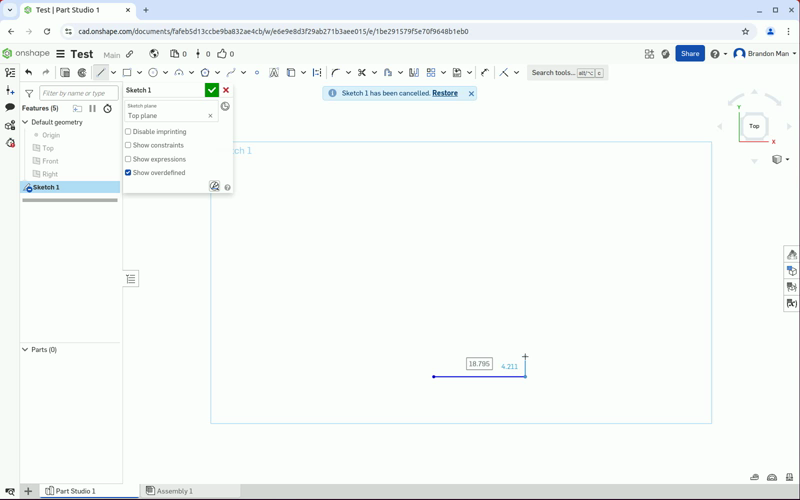
key_up(shift)
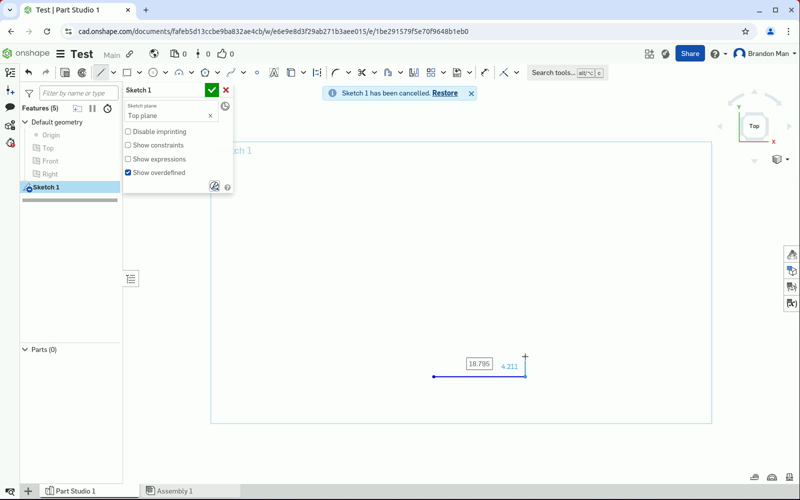
key_down(shift)
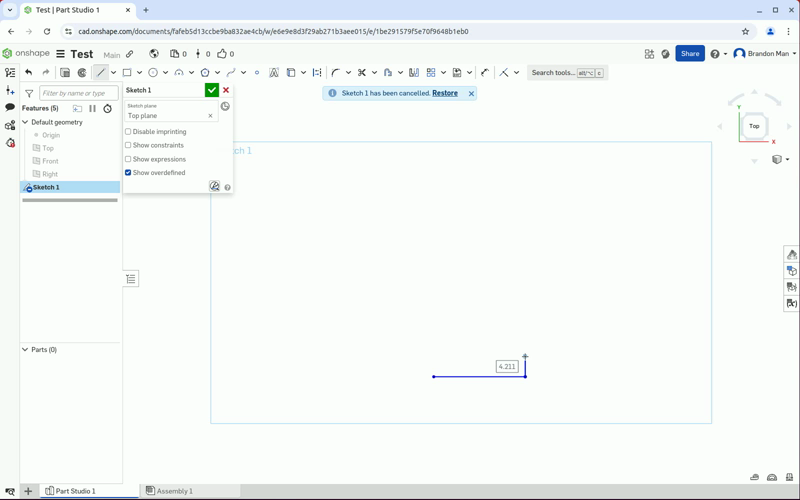
mouse_move(555, 356)
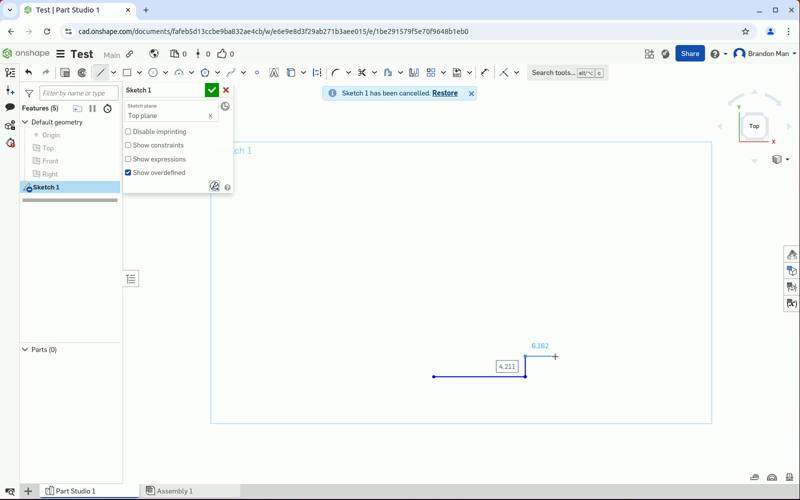
mouse_move(521, 356)
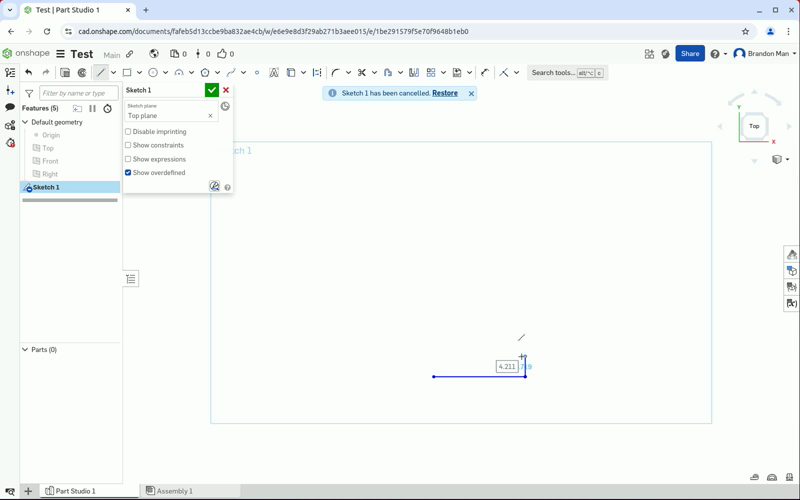
scroll(6)
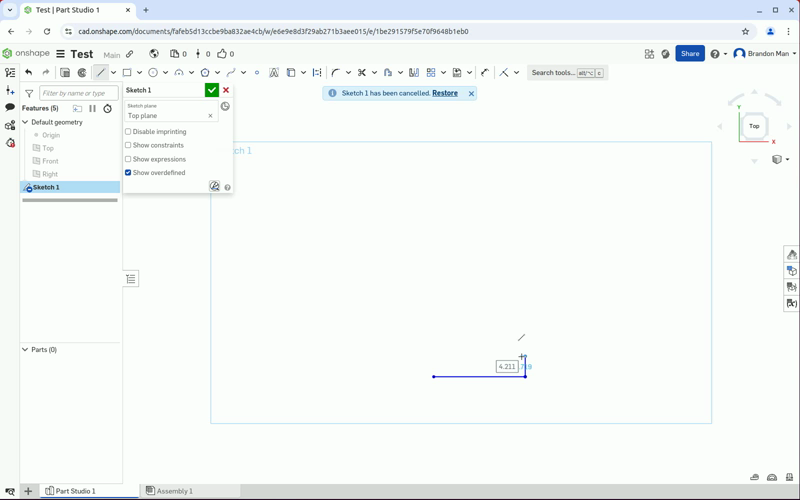
scroll(6)
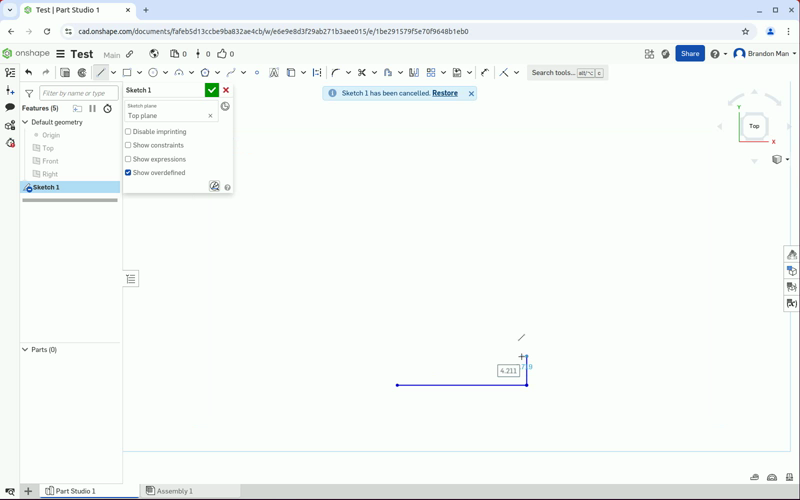
scroll(6)
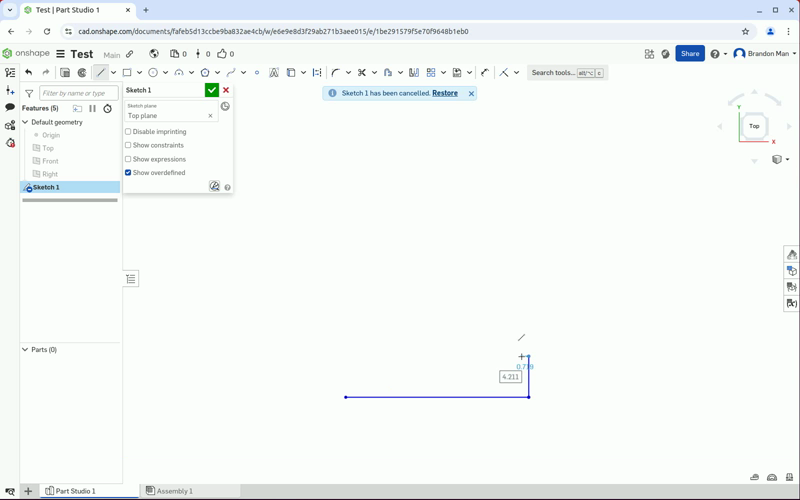
scroll(6)
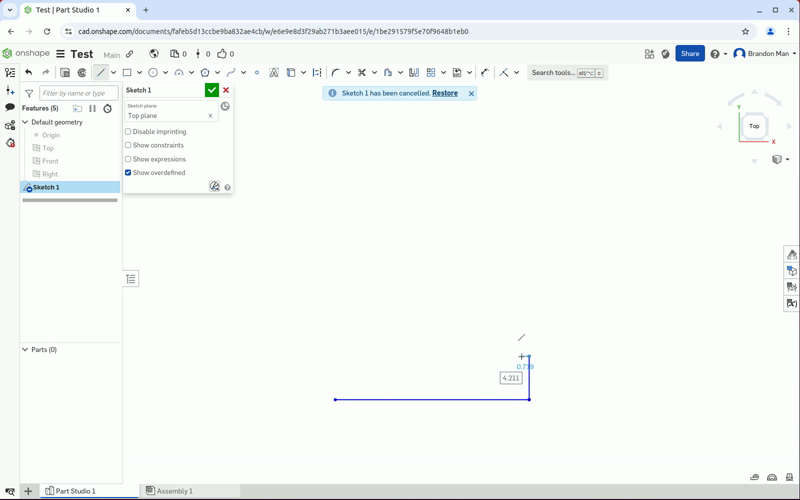
scroll(6)
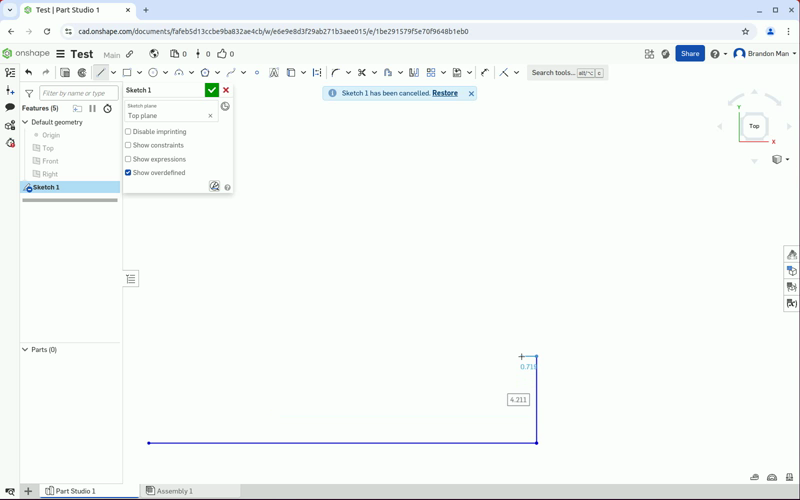
scroll(6)
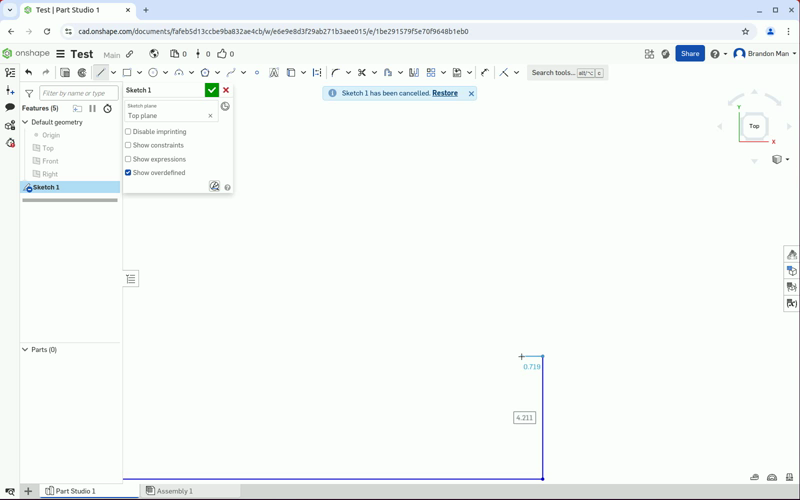
scroll(6)
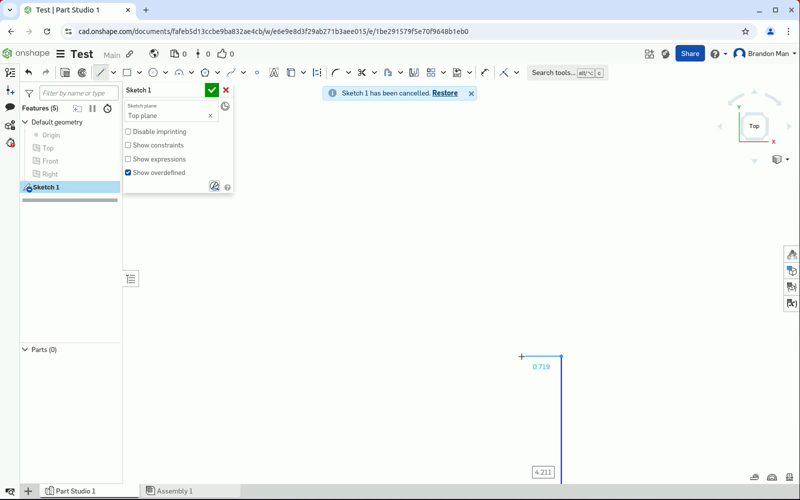
click(521, 356)
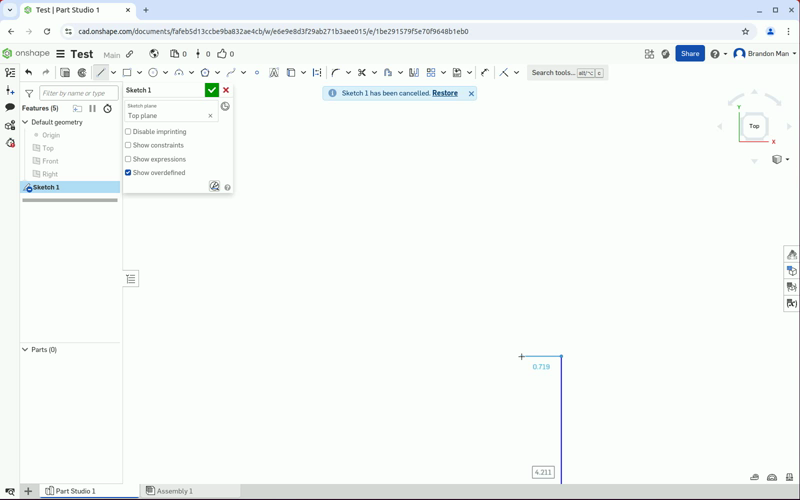
scroll(-6)
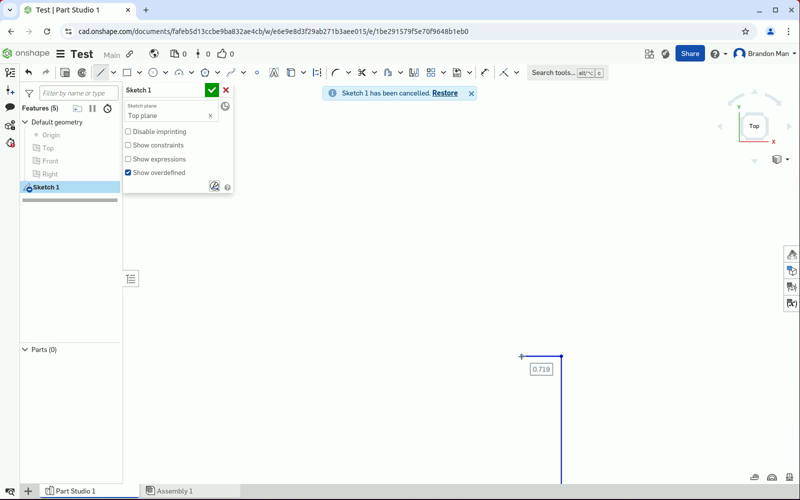
scroll(-6)
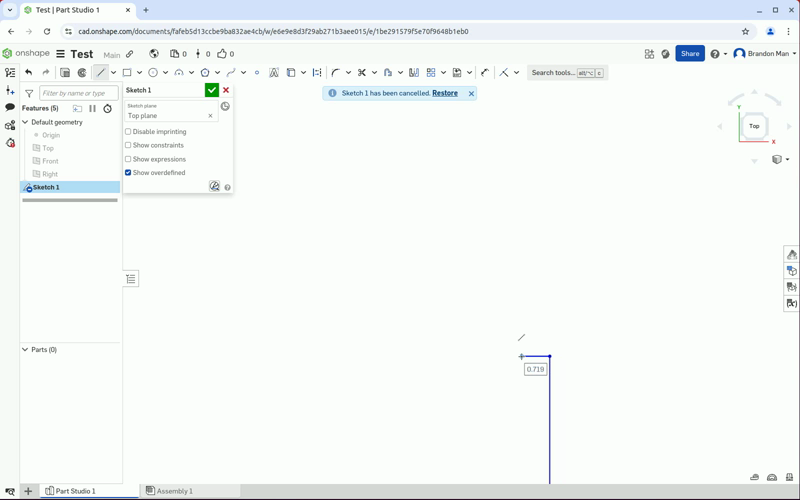
scroll(-6)
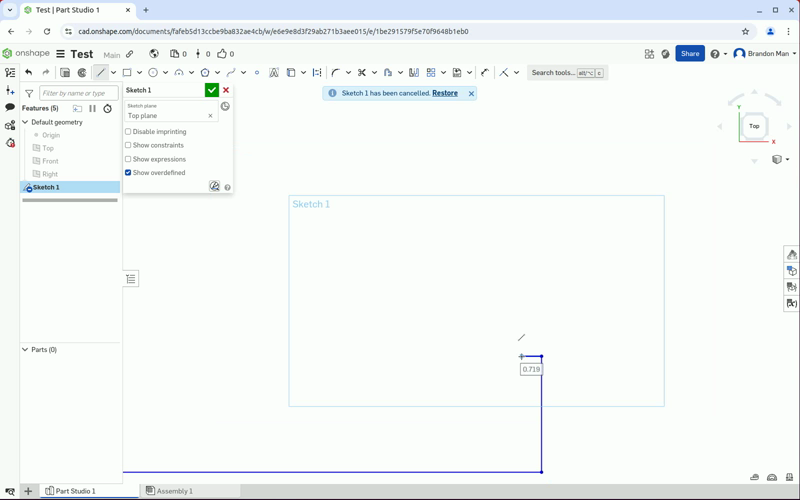
scroll(-6)
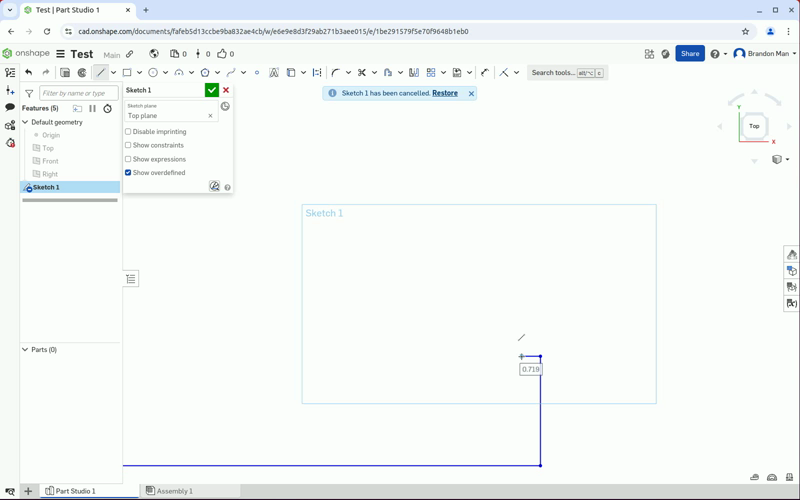
scroll(-6)
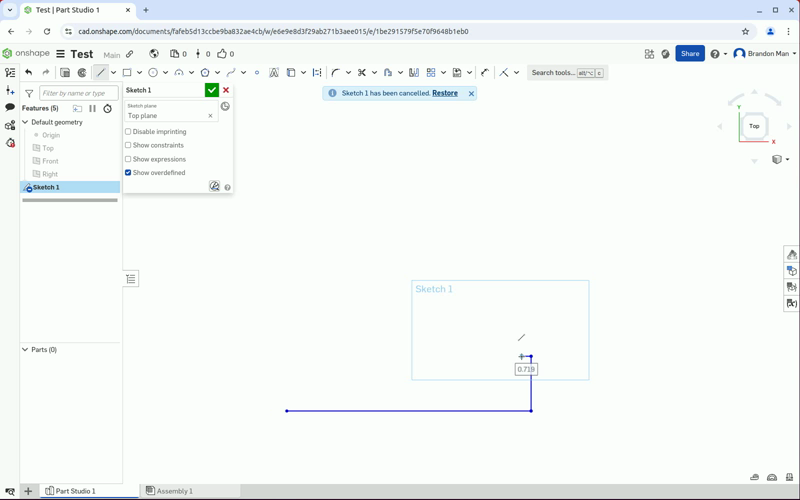
scroll(-6)
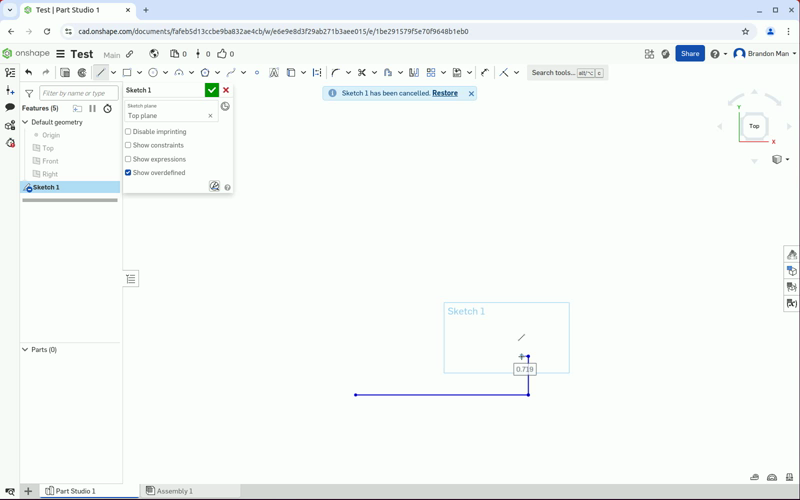
scroll(-6)
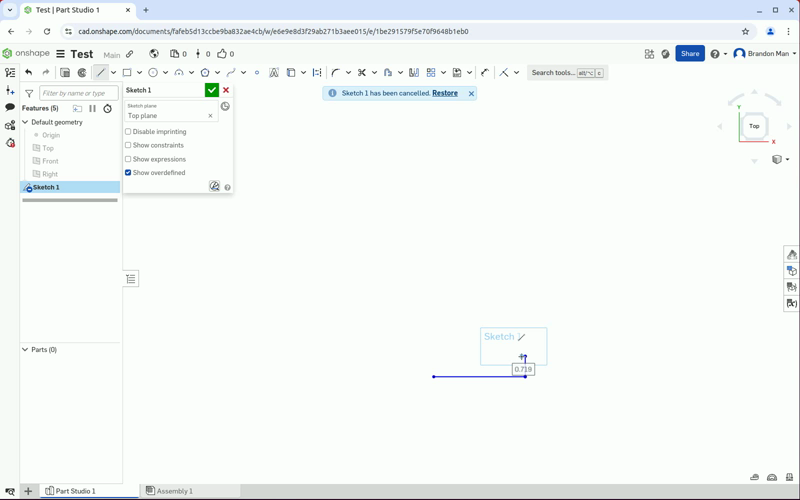
key_up(shift)
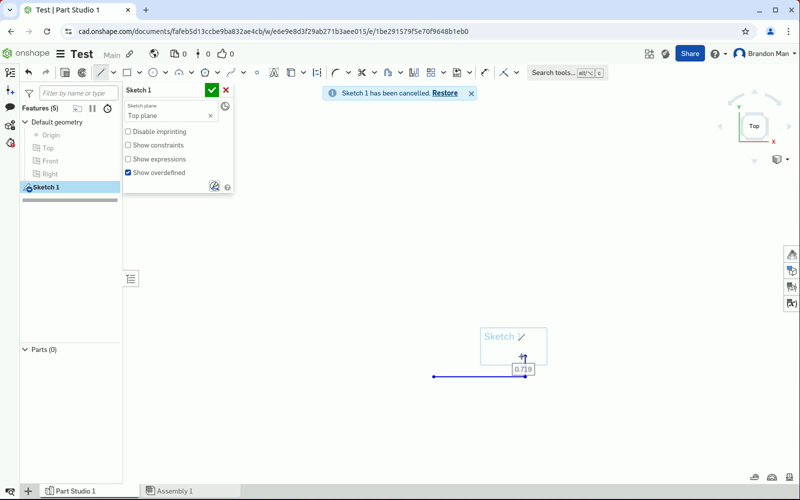
key_down(shift)
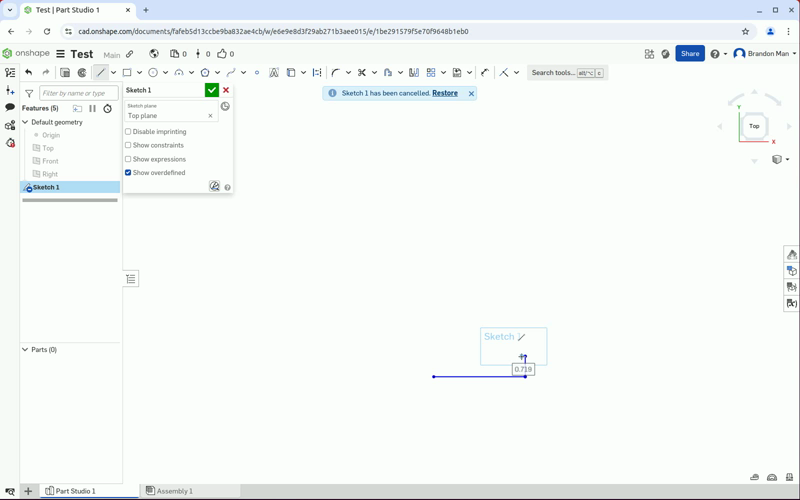
mouse_move(433, 356)
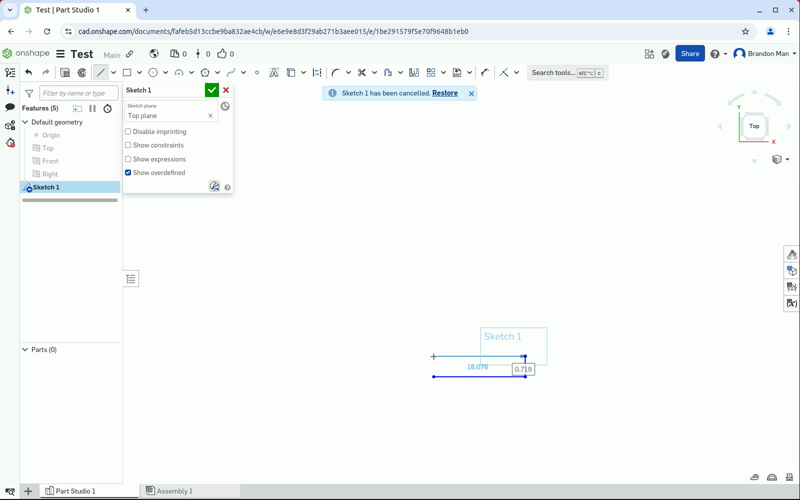
click(433, 356)
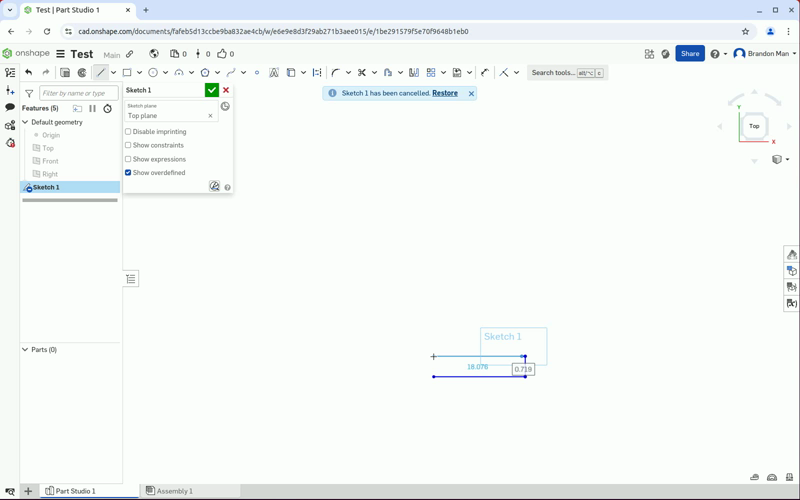
key_up(shift)
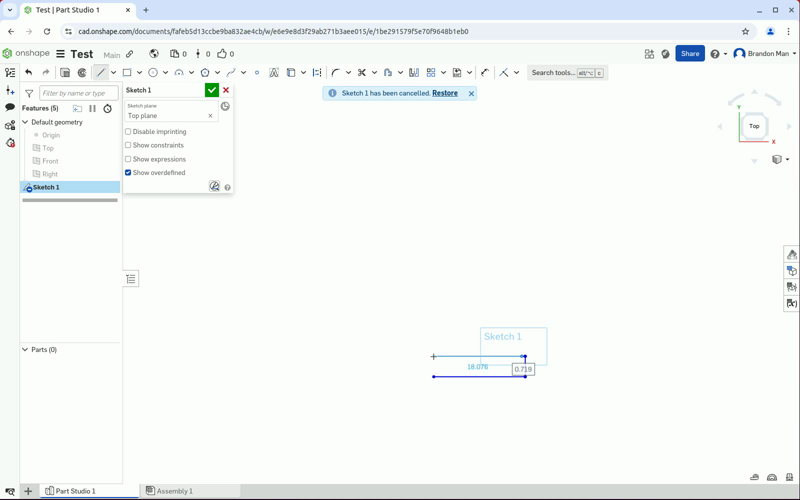
mouse_move(463, 356)
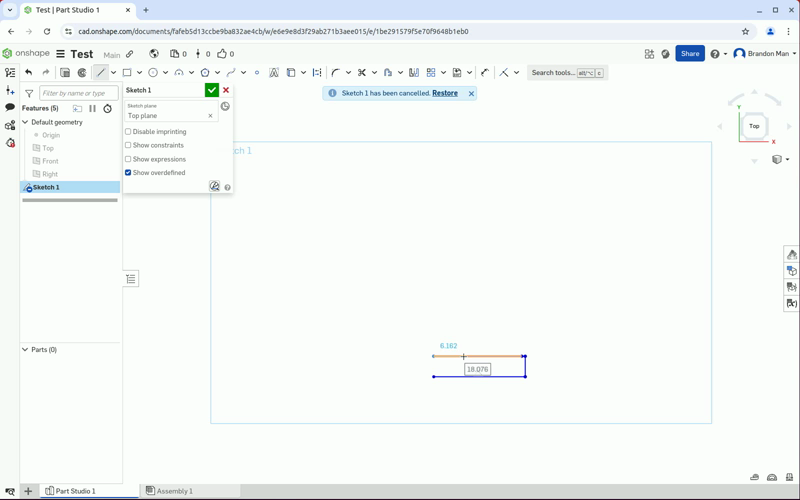
key_down(shift)
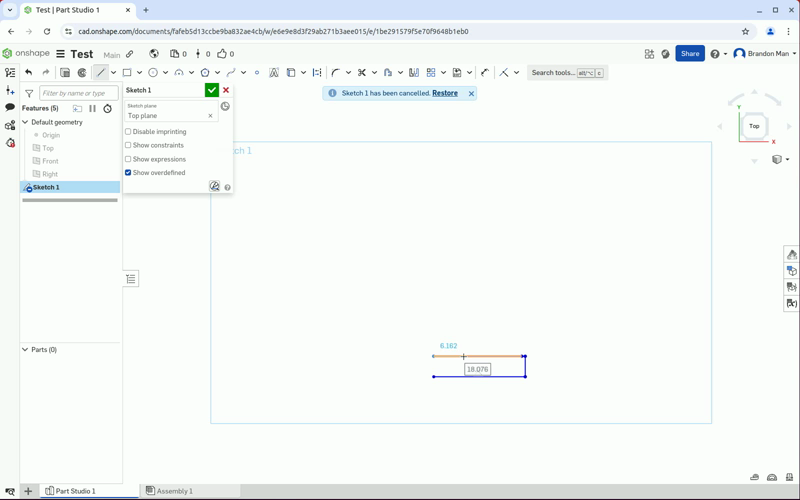
mouse_move(433, 376)
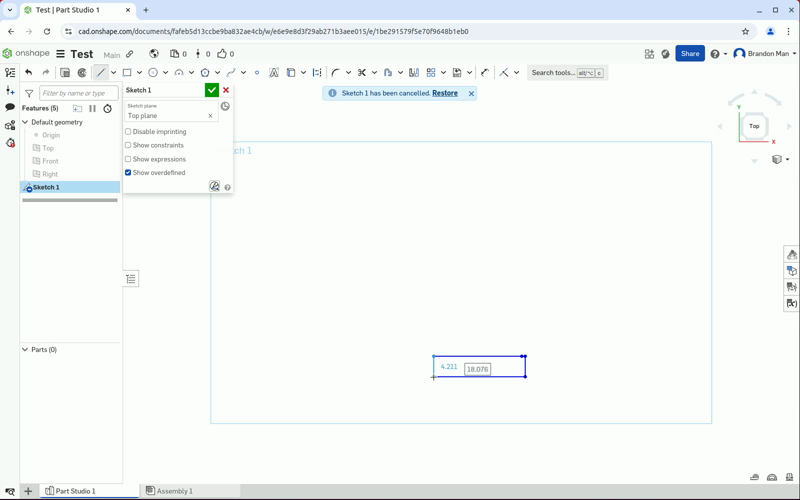
key_up(shift)
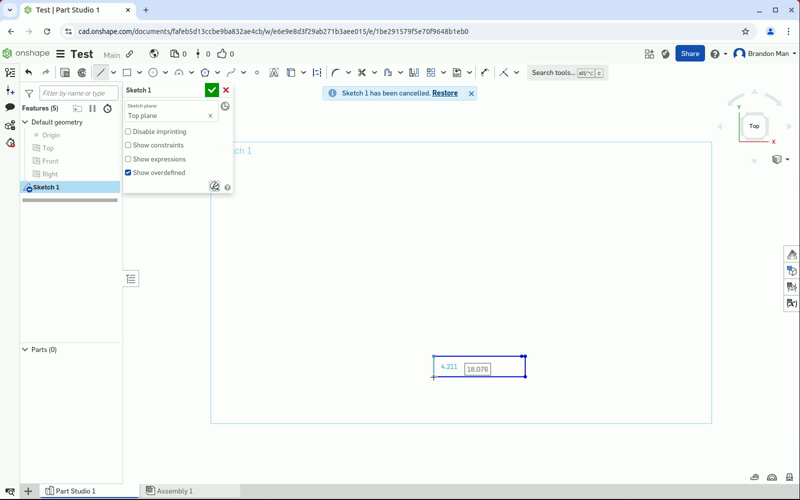
click(433, 376)
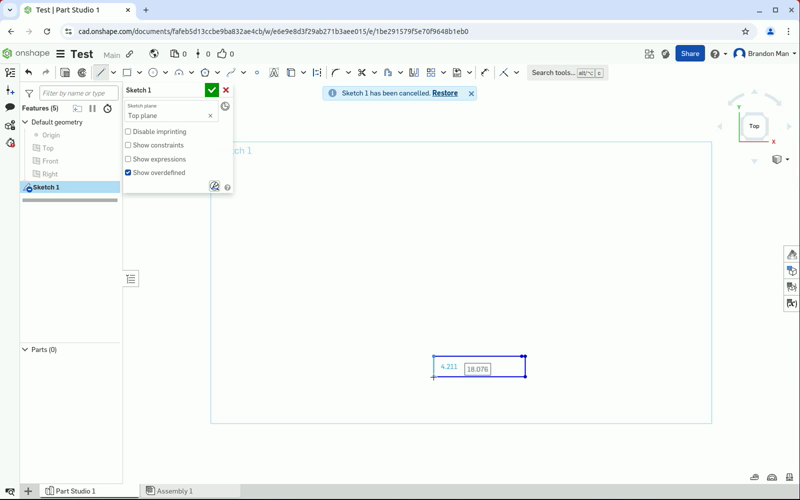
key(esc)
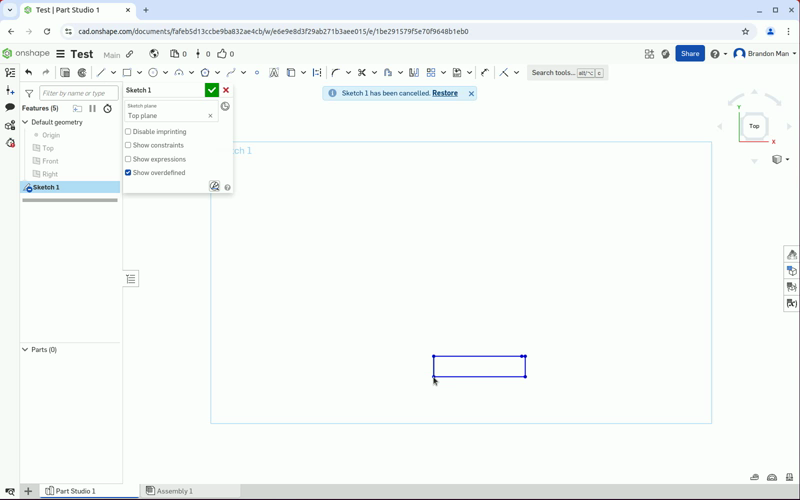
mouse_move(461, 374)
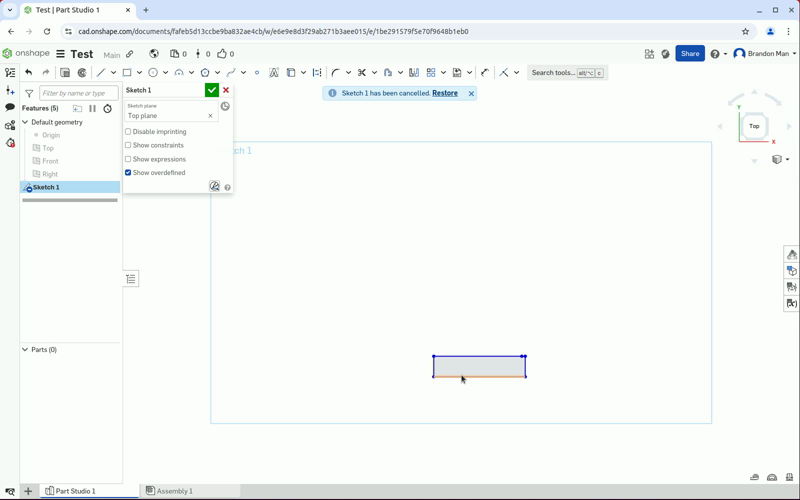
click(461, 374)
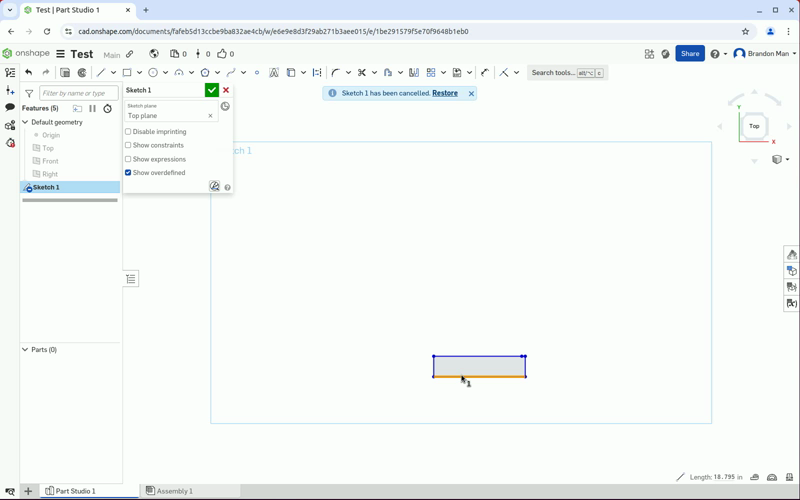
mouse_move(73, 352)
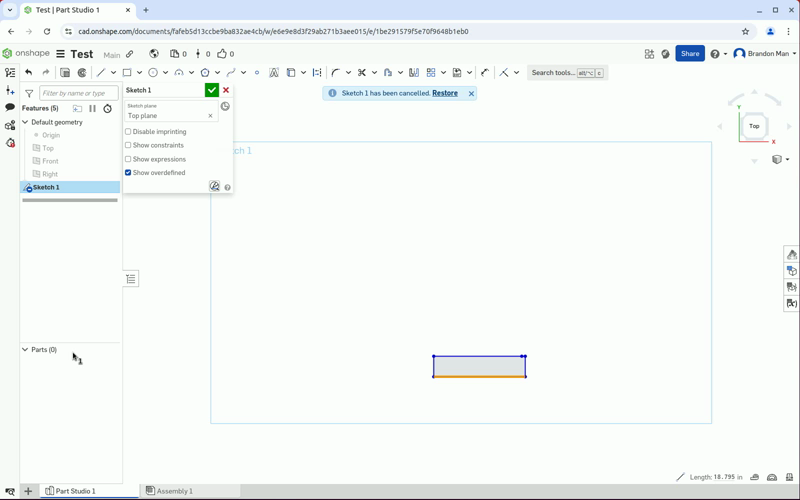
key(shift+y)
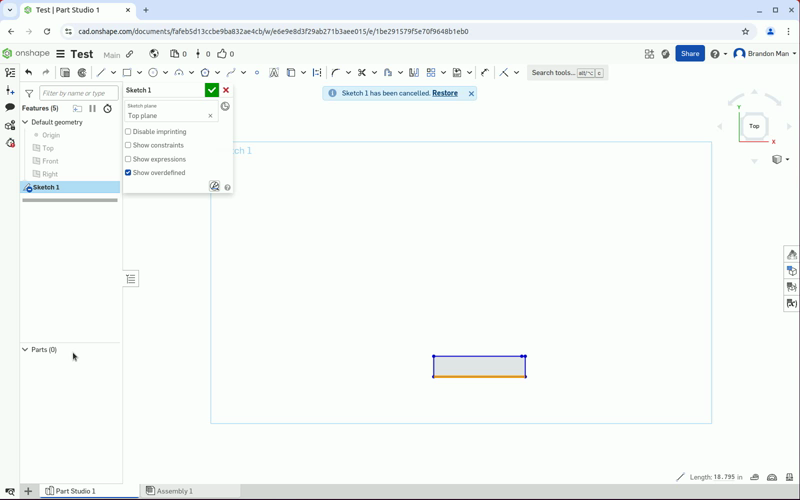
key(shift+e)
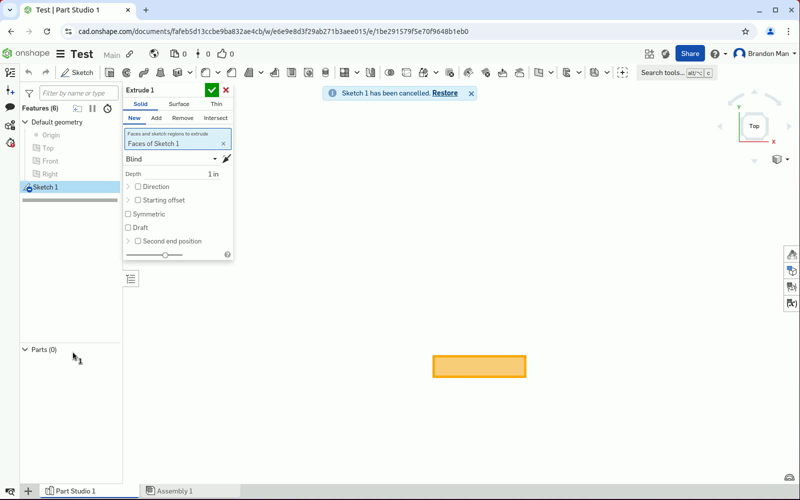
mouse_move(143, 106)
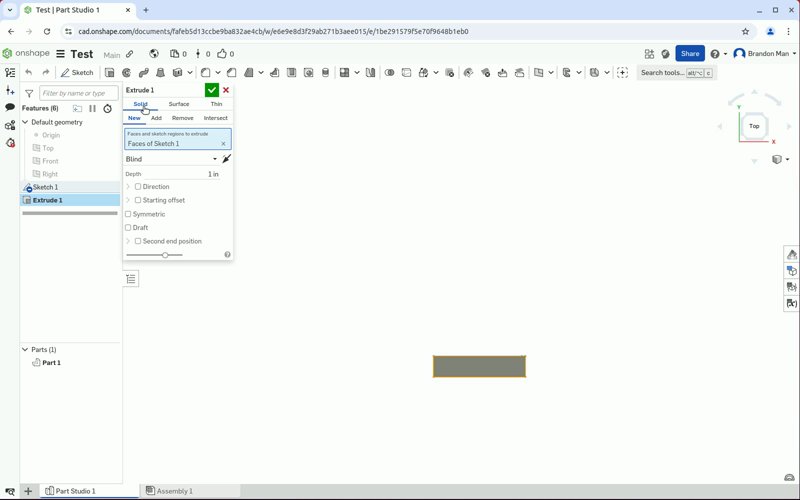
click(143, 106)
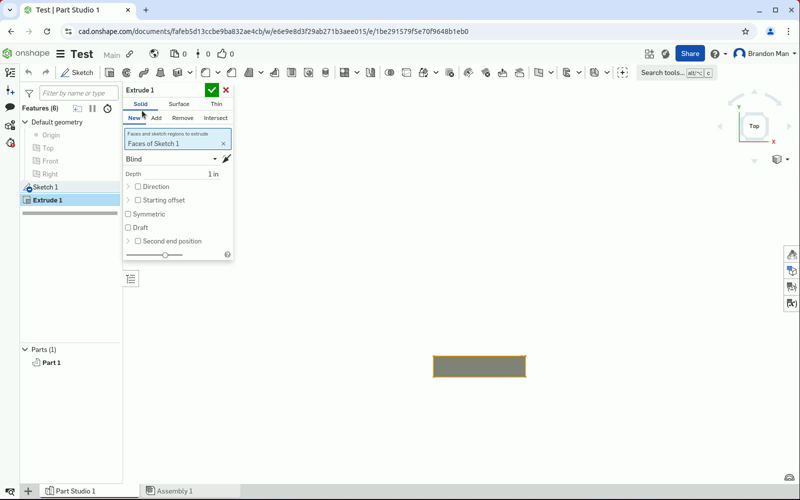
mouse_move(137, 120)
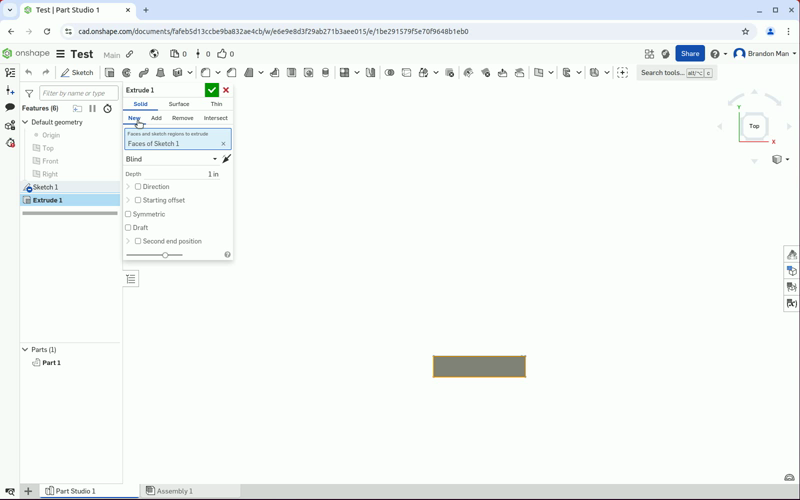
click(137, 120)
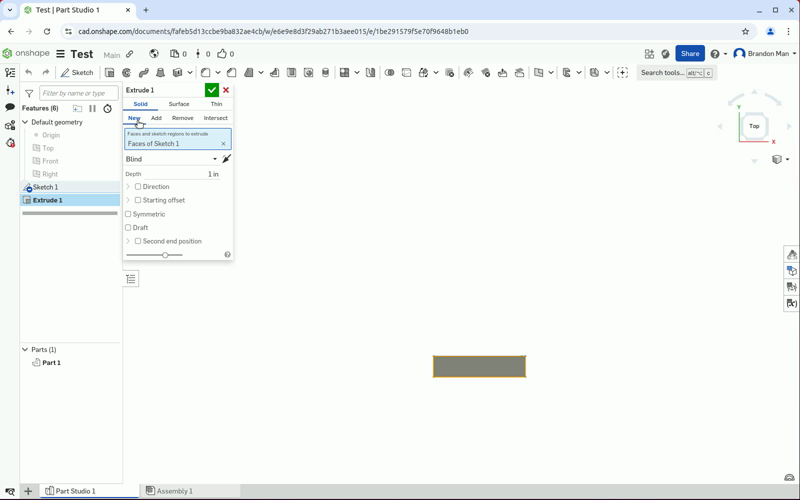
key(tab, 4)
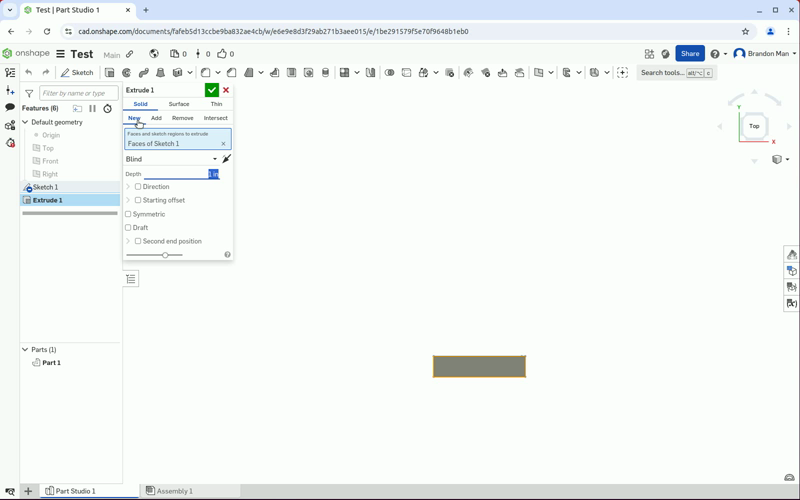
text(23.108)
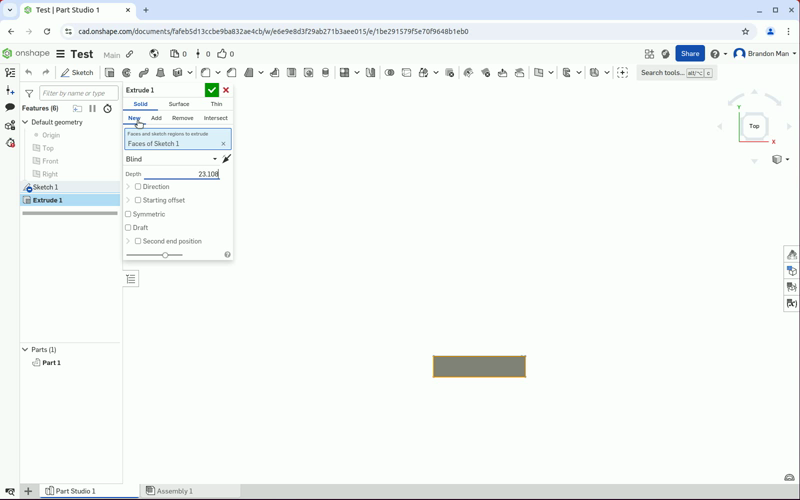
key(enter)
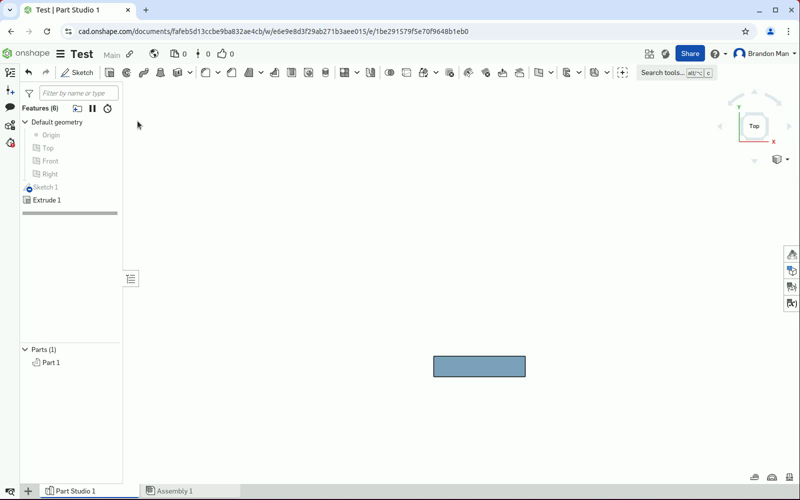
key(shift+h)
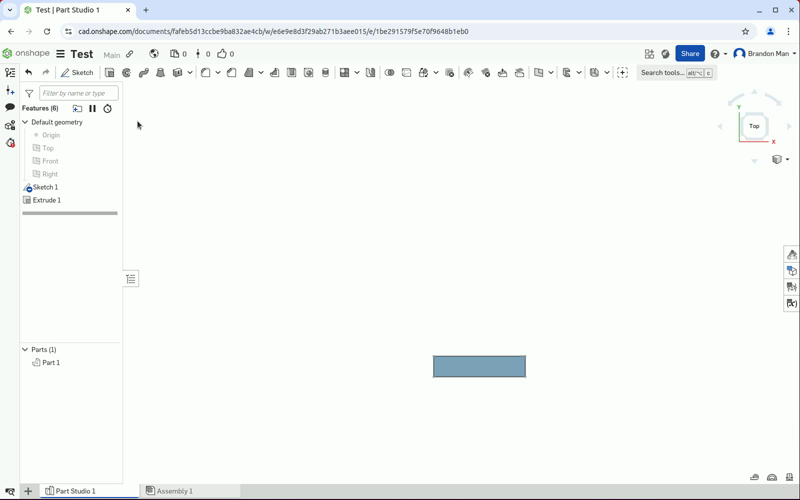
key(shift+h)
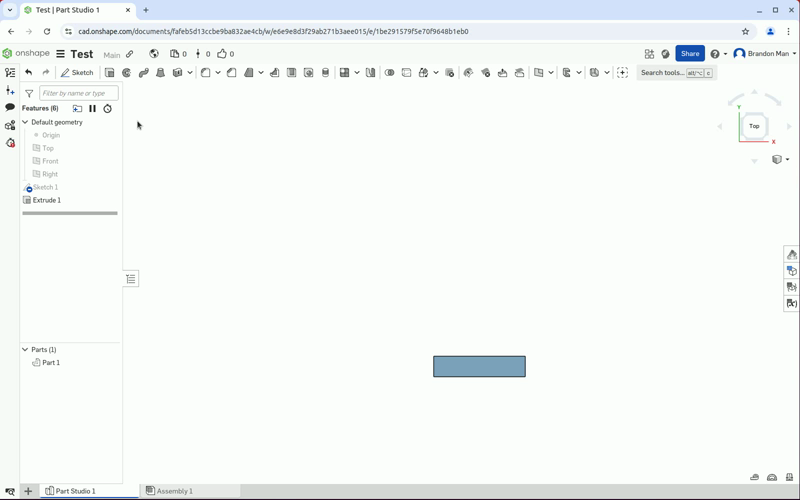
mouse_move(73, 189)
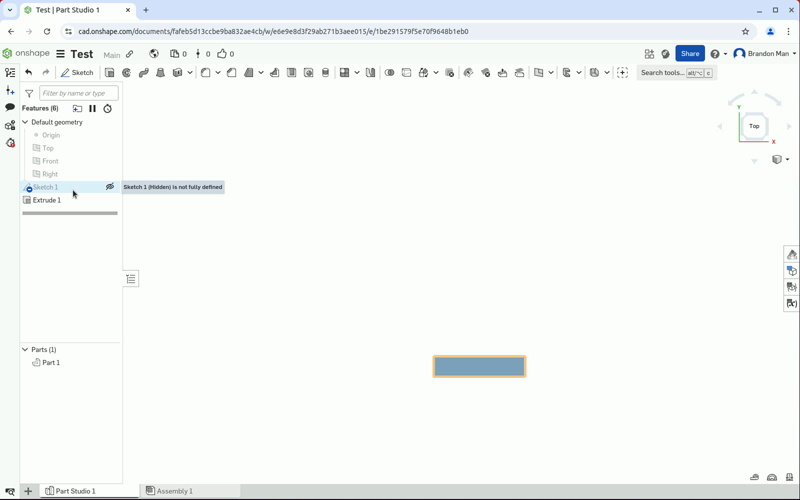
click(73, 189)
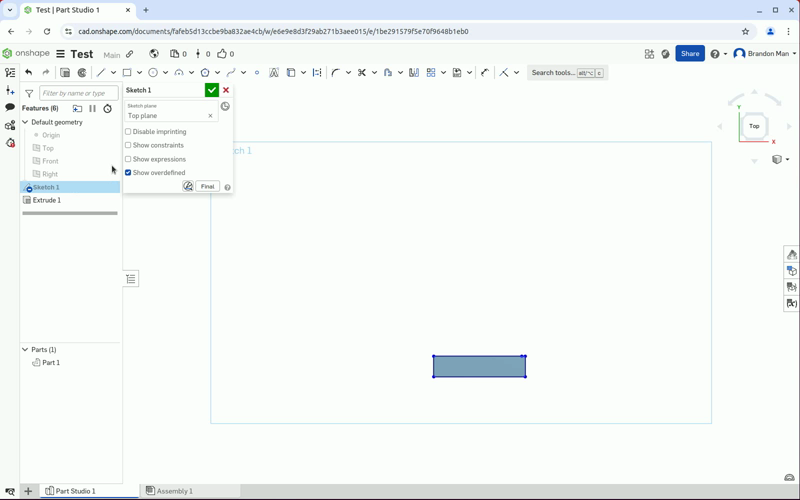
mouse_move(229, 92)
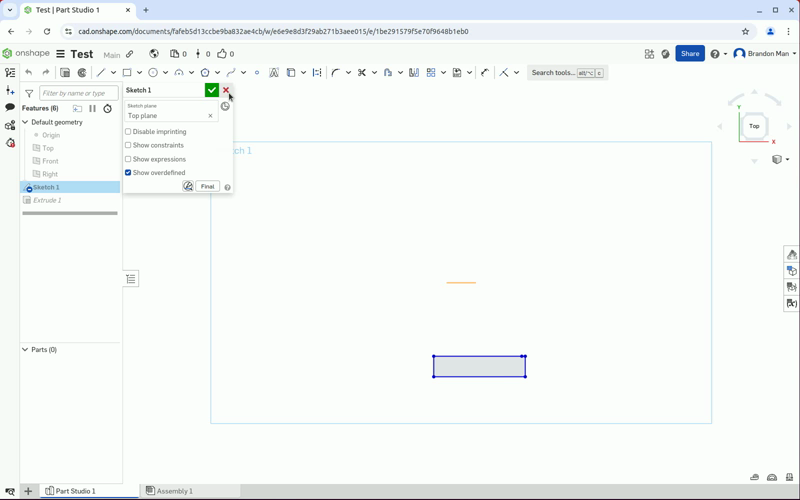
click(229, 92)
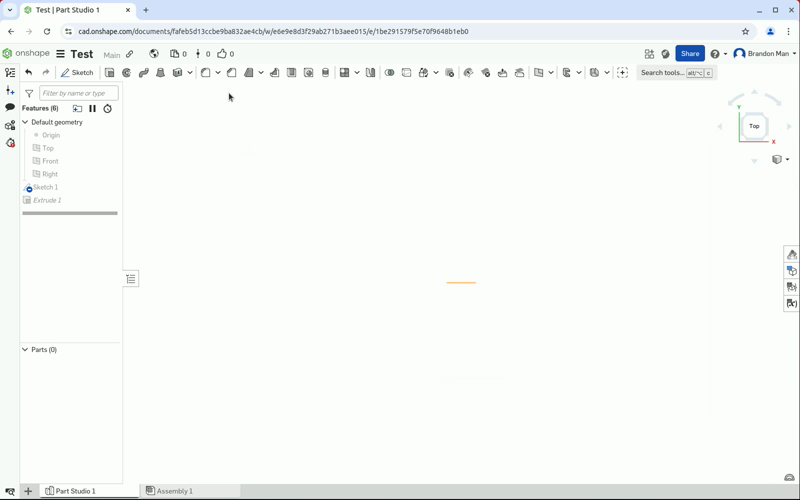
mouse_move(73, 352)
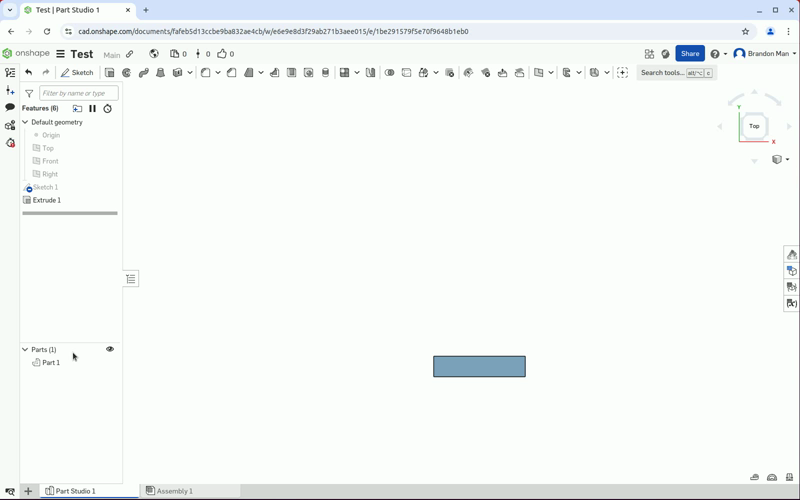
key(y)
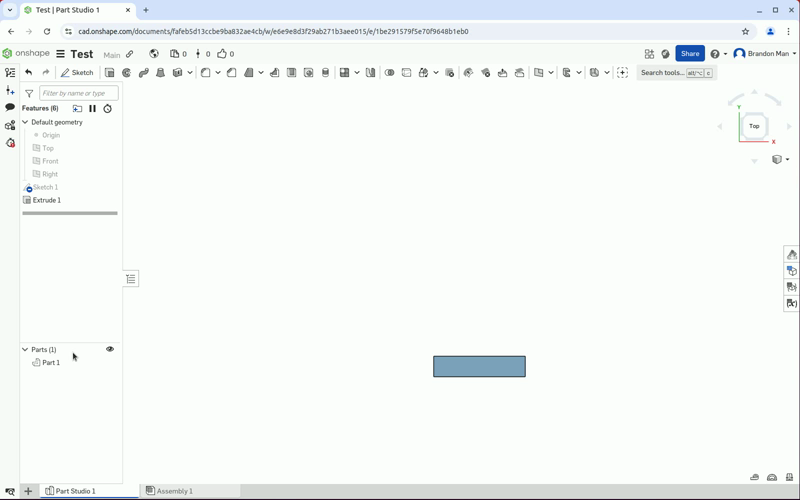
key(shift+p)
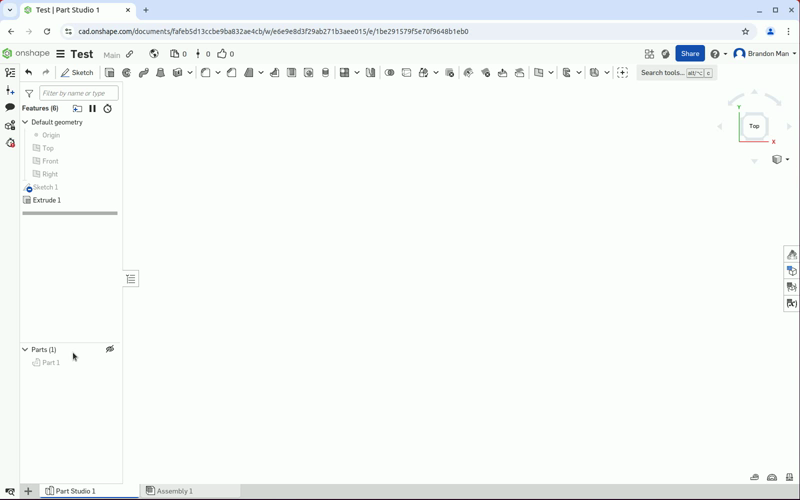
key(space)
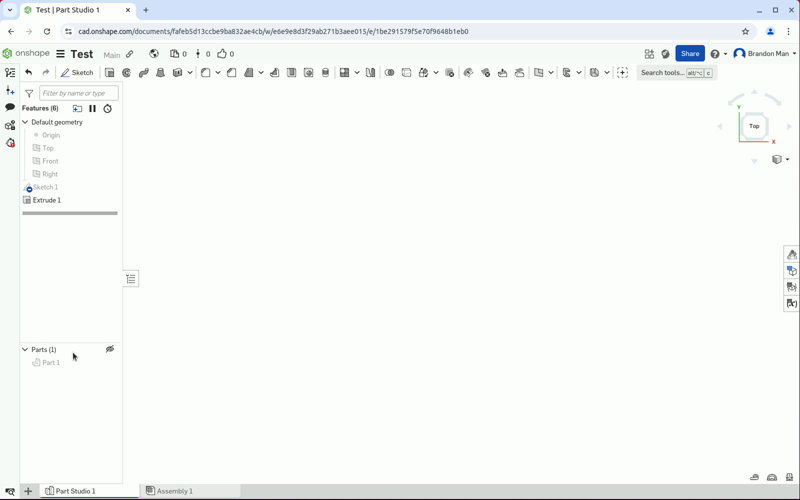
key_down(shift)
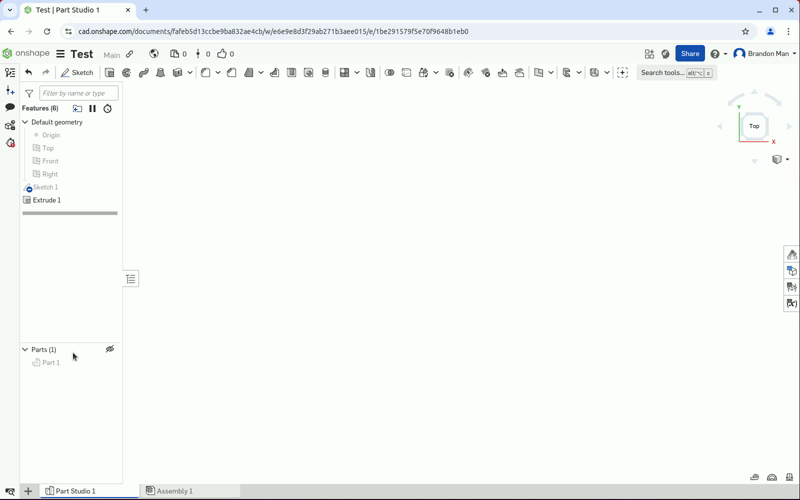
key(up)
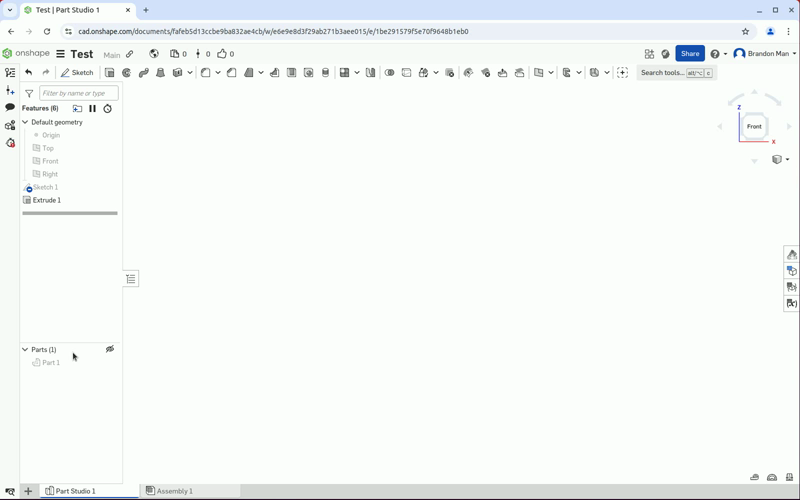
key_up(shift)
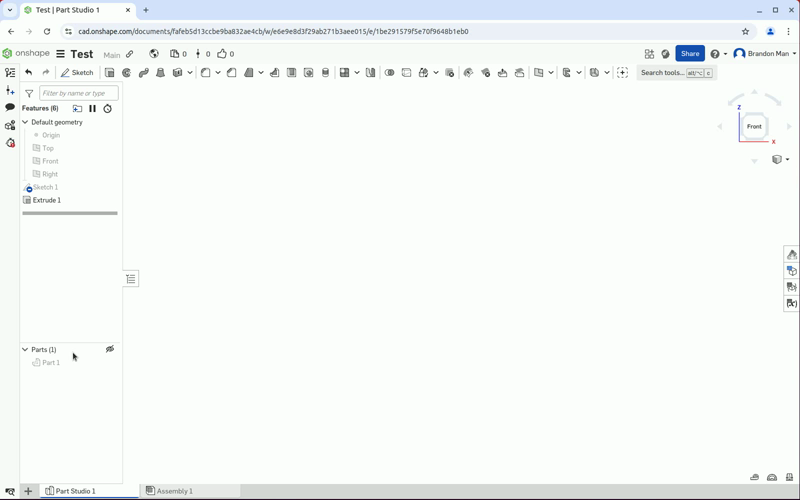
mouse_move(73, 352)
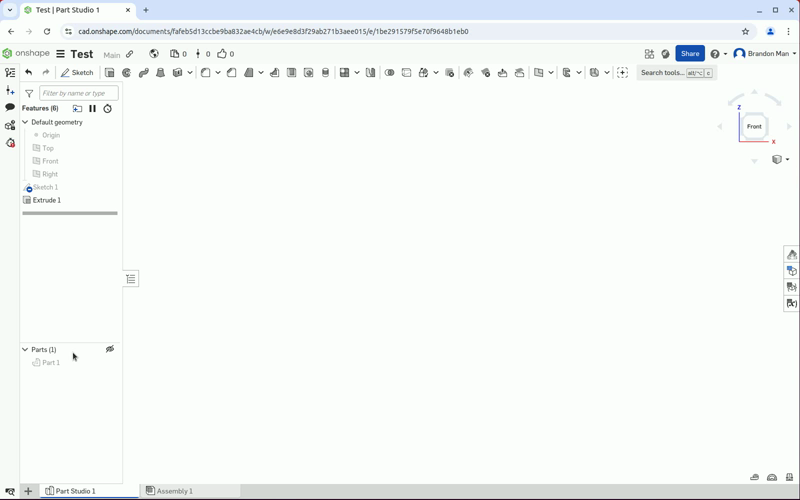
key(shift+y)
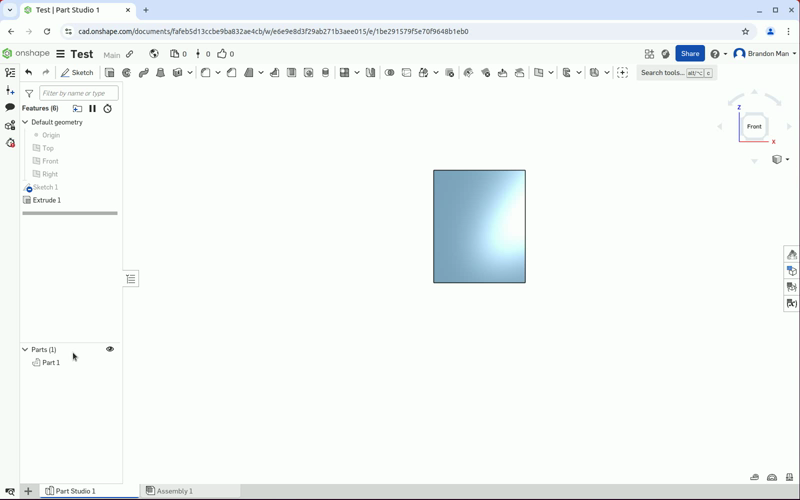
mouse_move(541, 75)
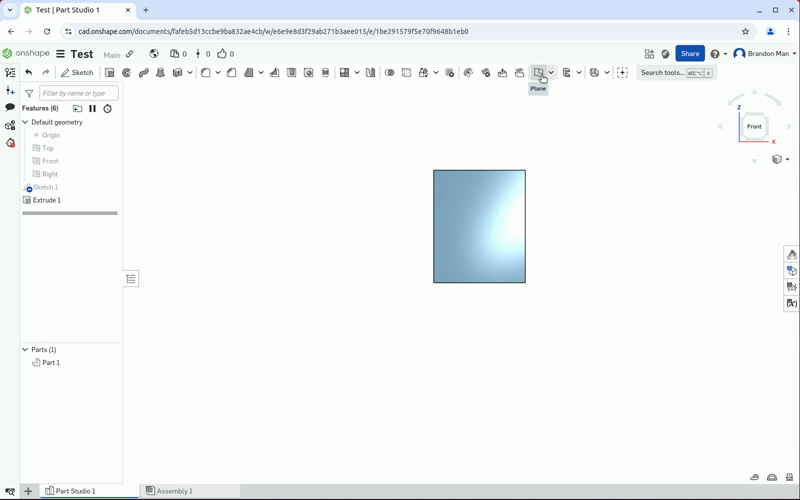
click(541, 75)
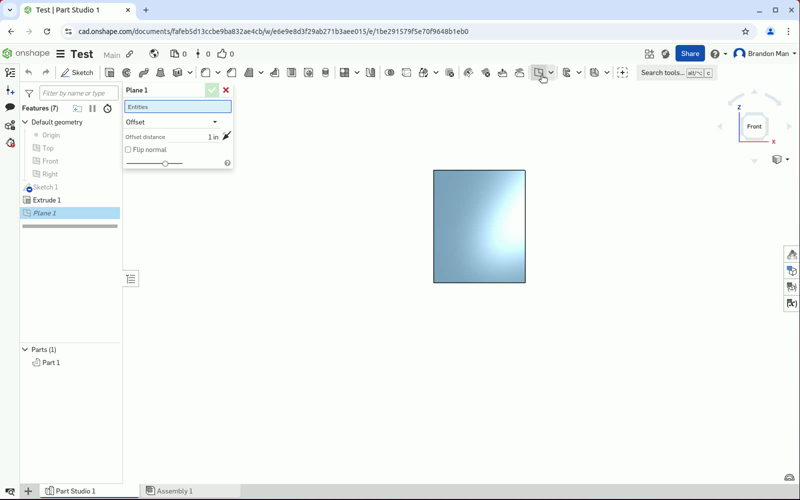
mouse_move(73, 163)
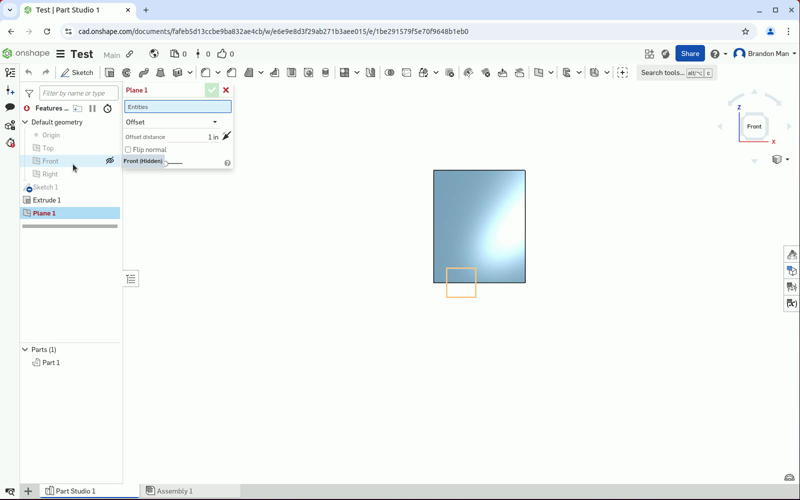
click(73, 163)
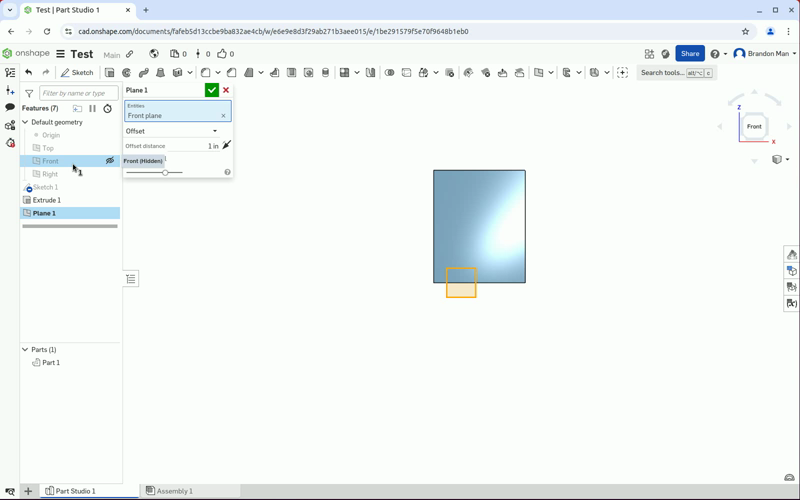
key(tab, 2)
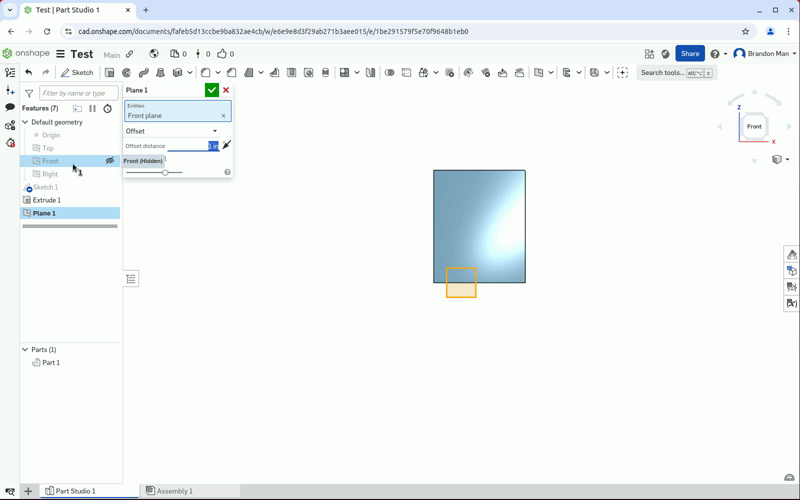
text(19.257)
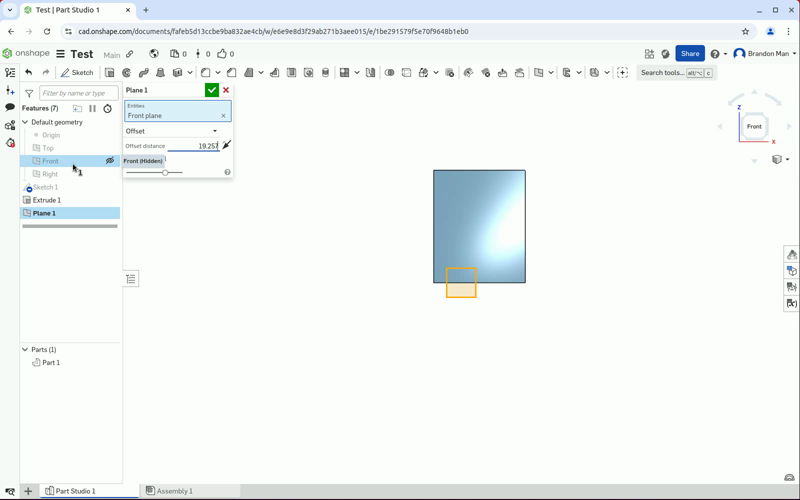
key(enter, 2)
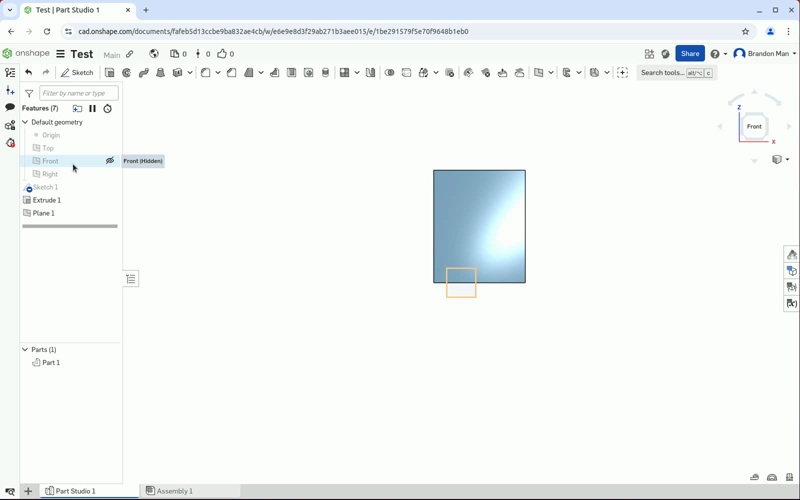
key(shift+s)
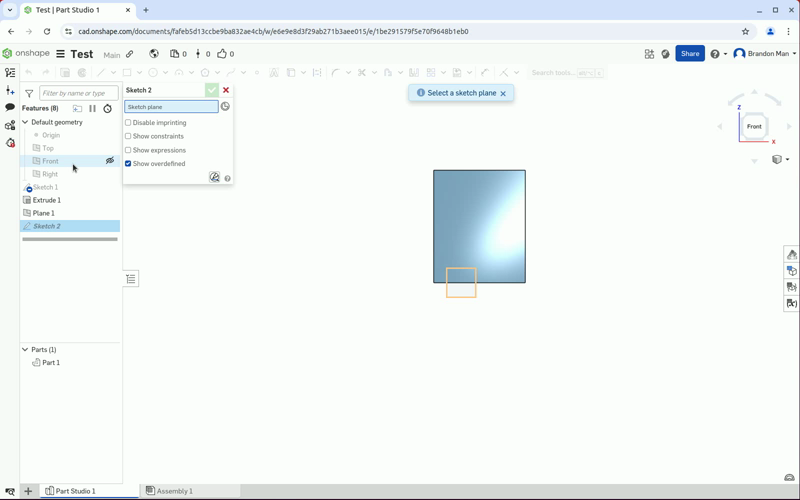
mouse_move(73, 215)
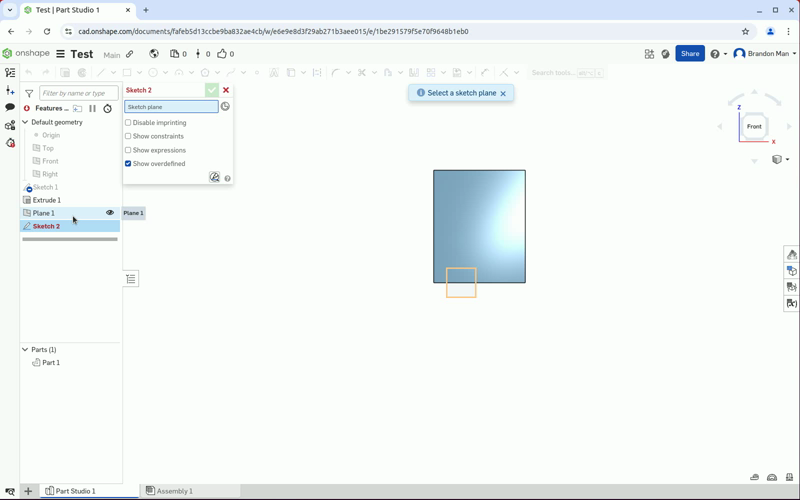
click(73, 215)
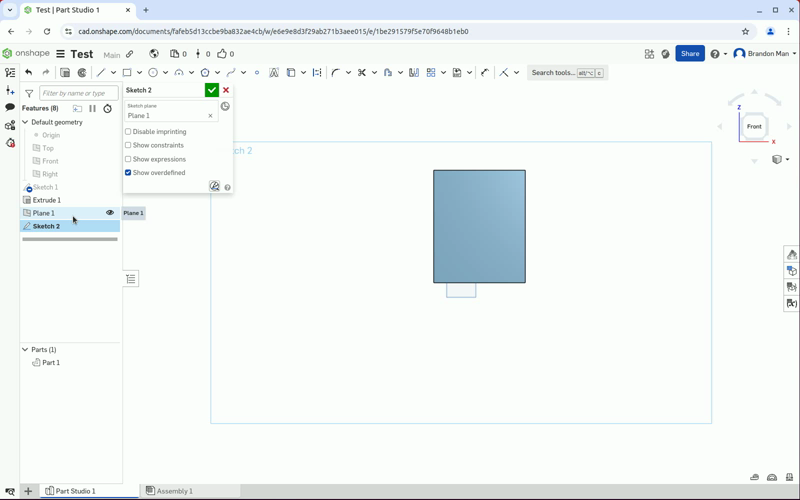
mouse_move(73, 352)
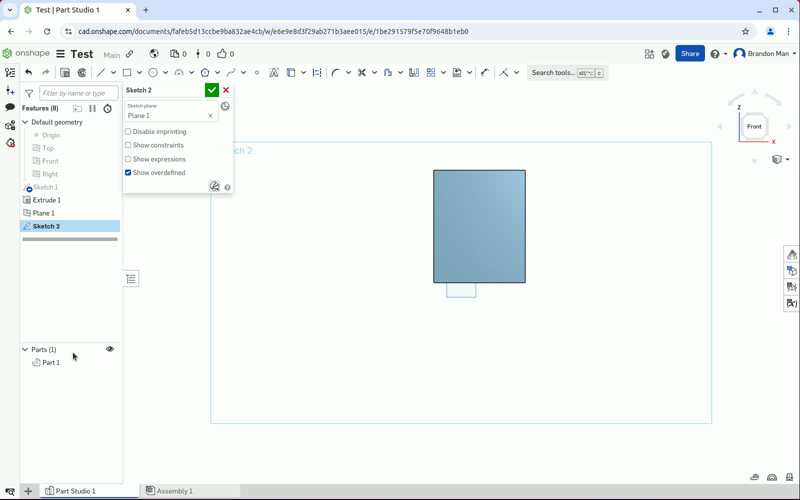
key(y)
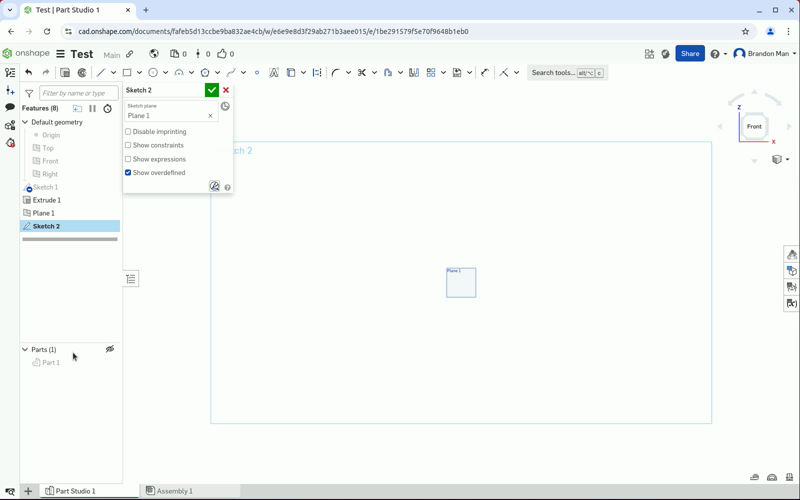
key(c)
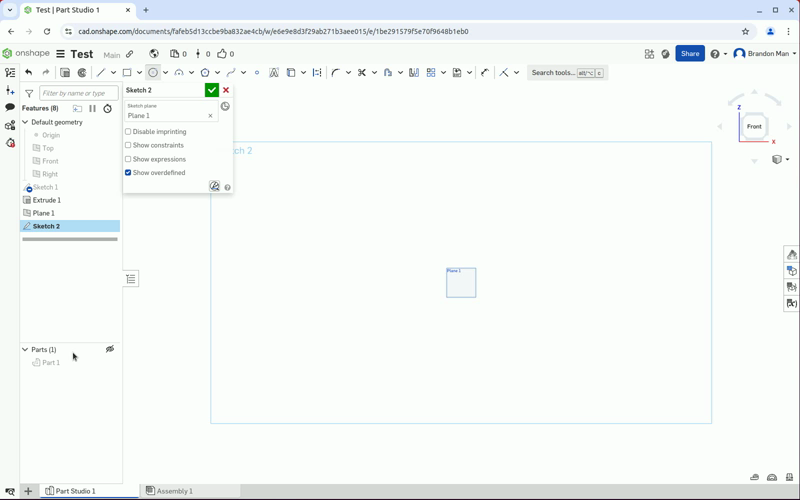
key_down(shift)
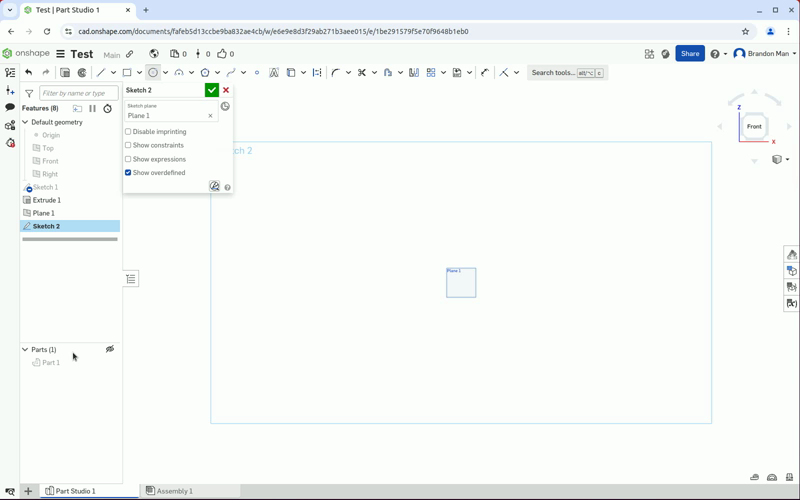
mouse_move(488, 226)
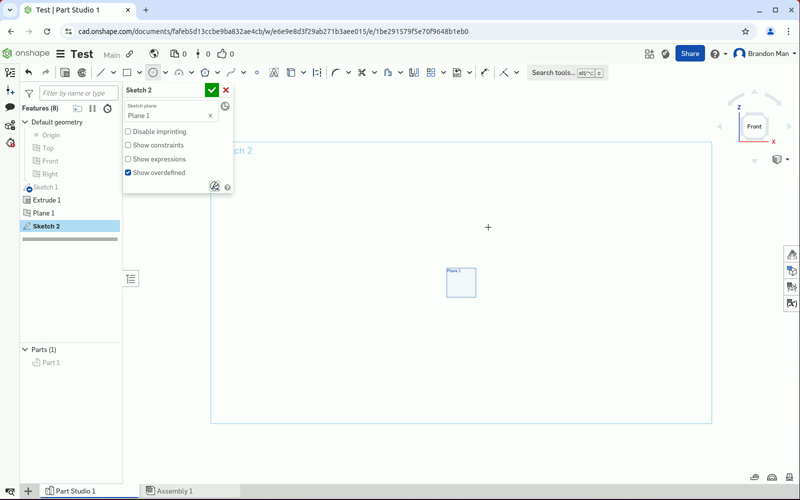
click(488, 226)
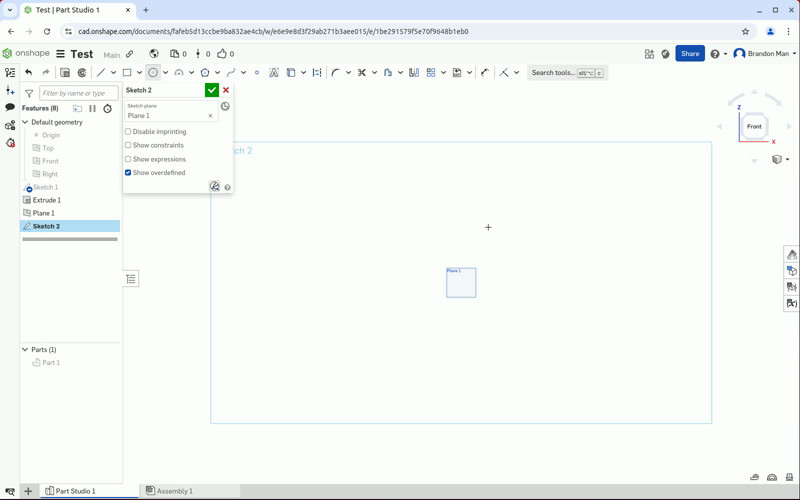
key_up(shift)
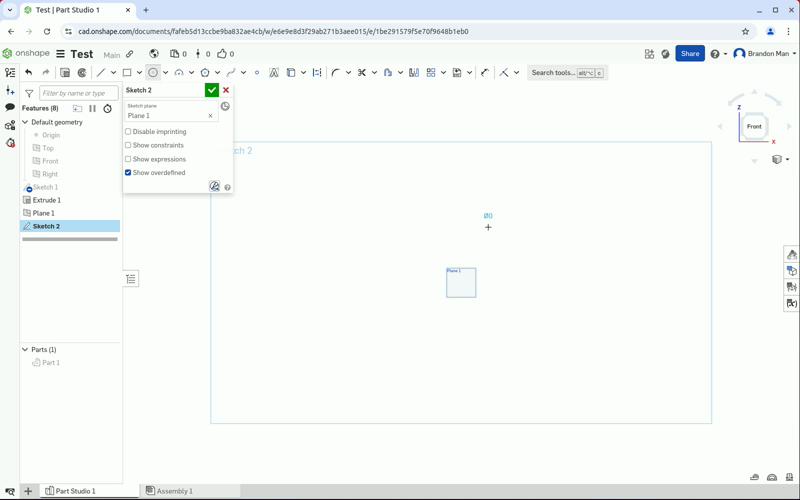
mouse_move(511, 226)
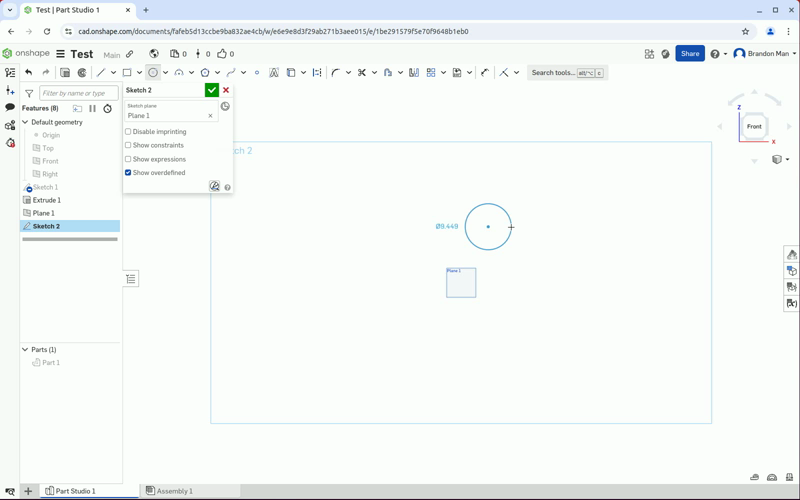
click(511, 226)
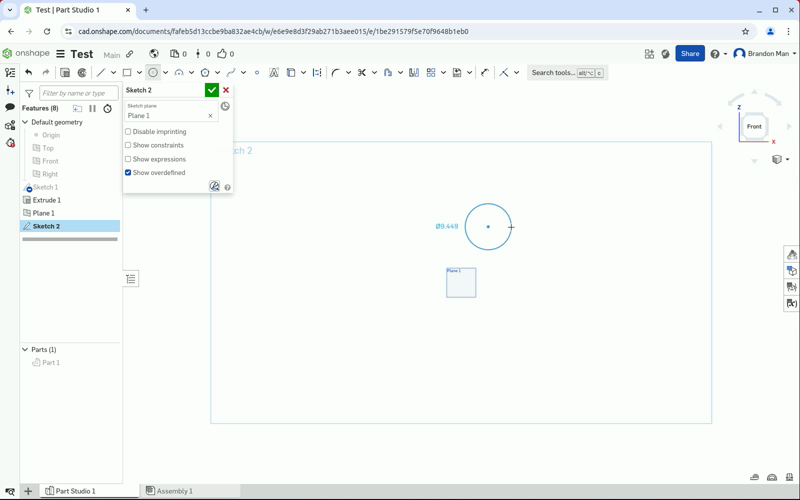
key(esc)
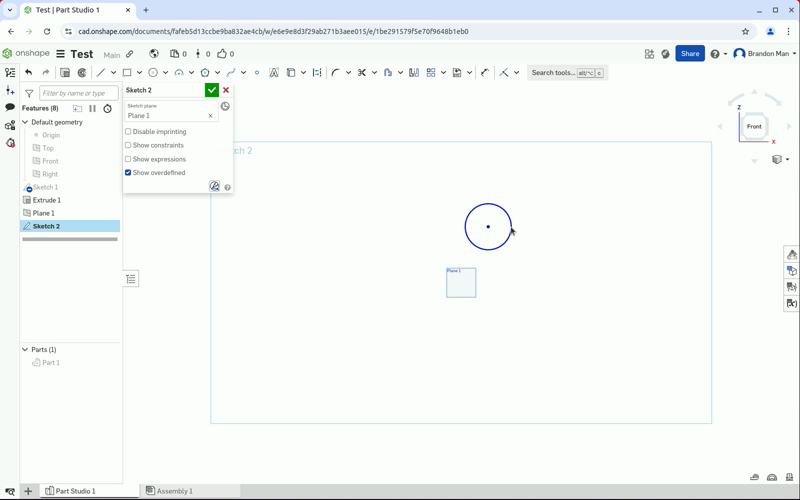
mouse_move(484, 215)
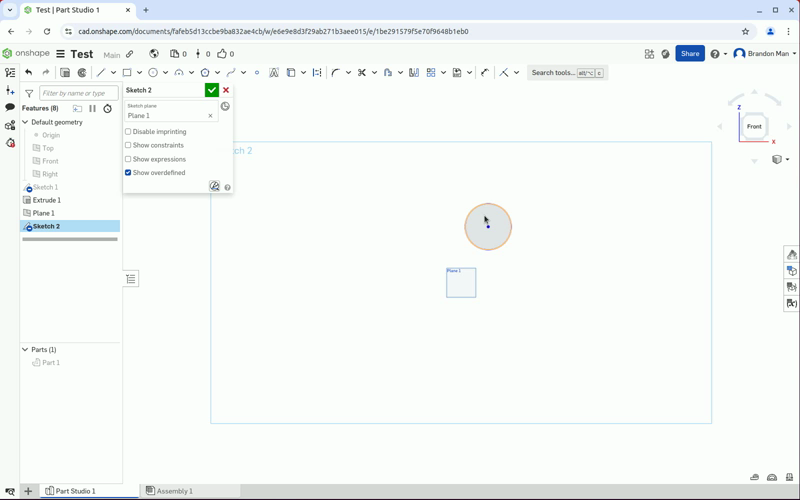
scroll(6)
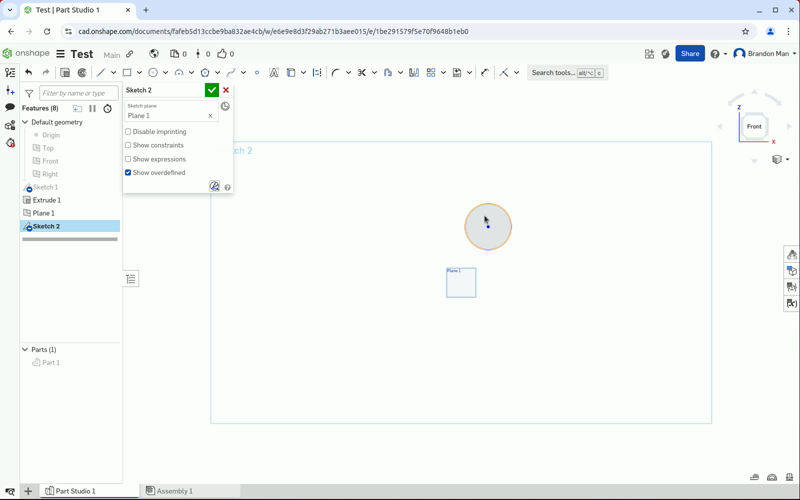
scroll(6)
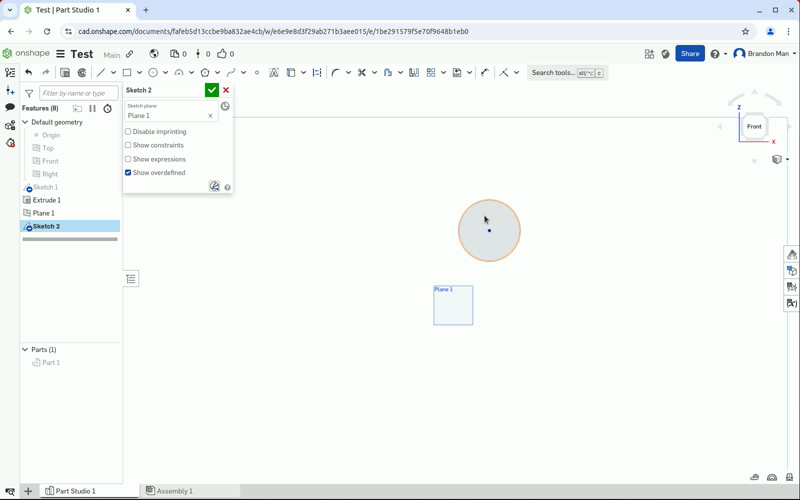
scroll(6)
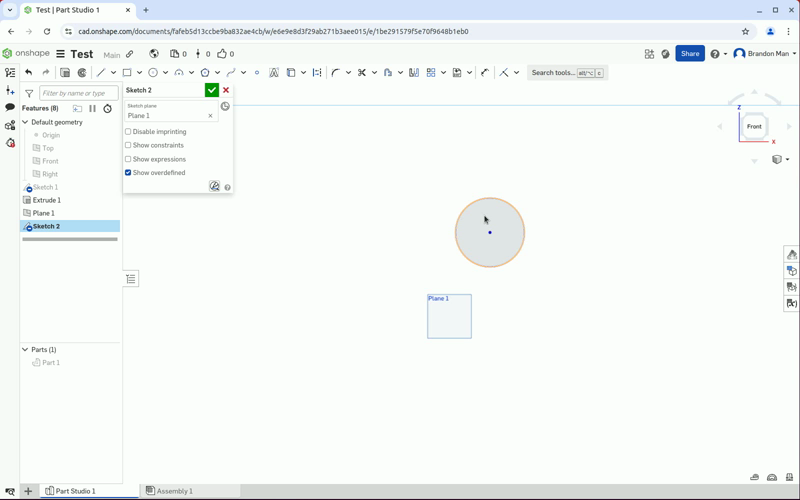
scroll(6)
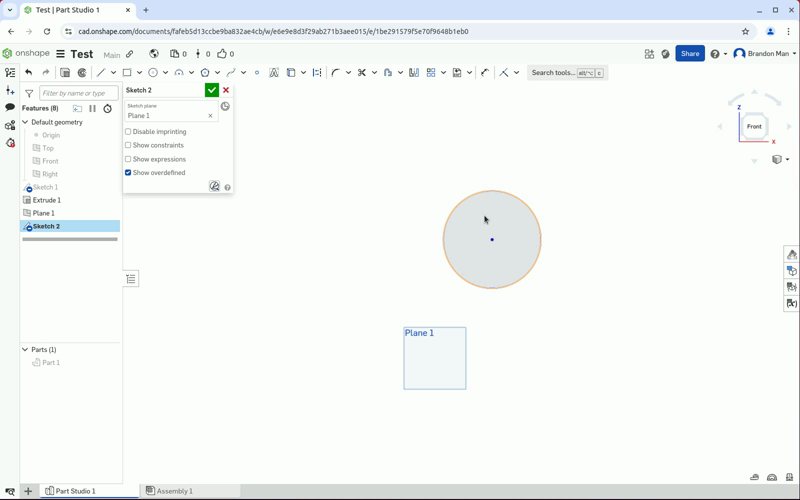
scroll(6)
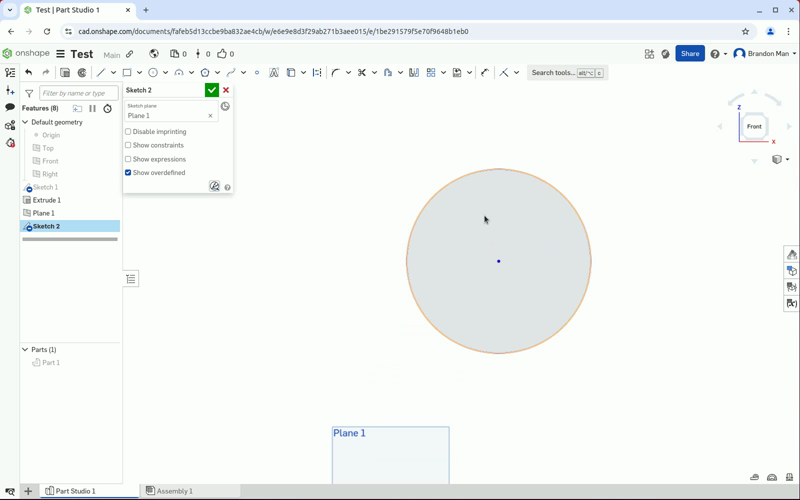
scroll(6)
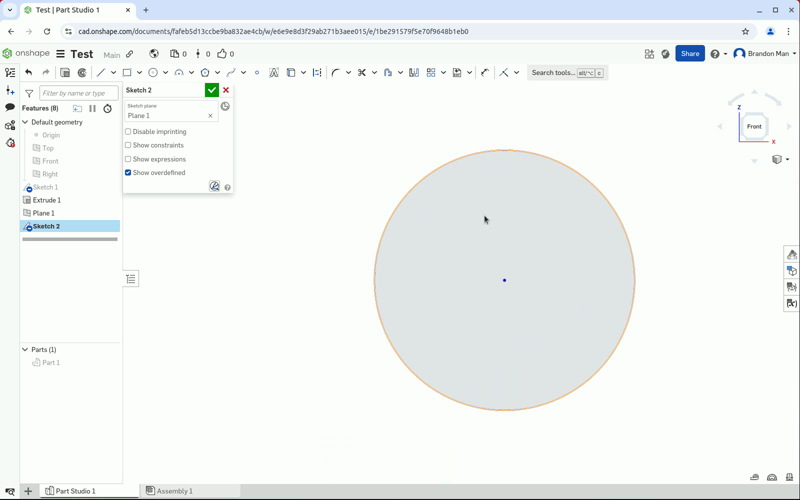
scroll(6)
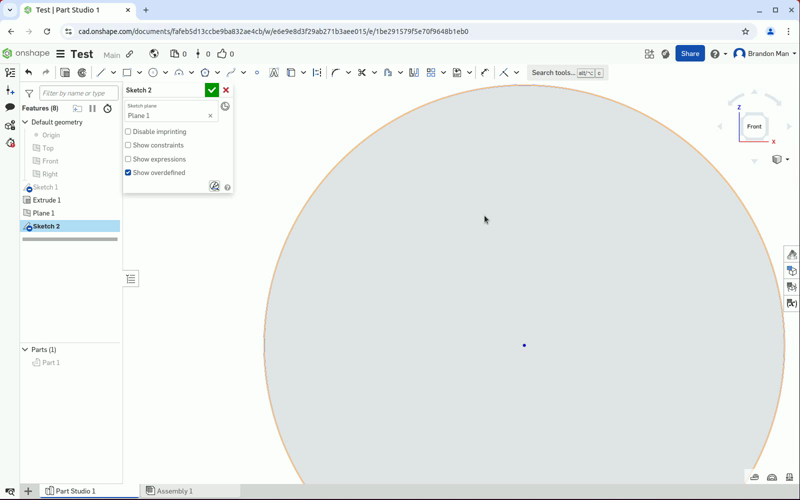
click(484, 215)
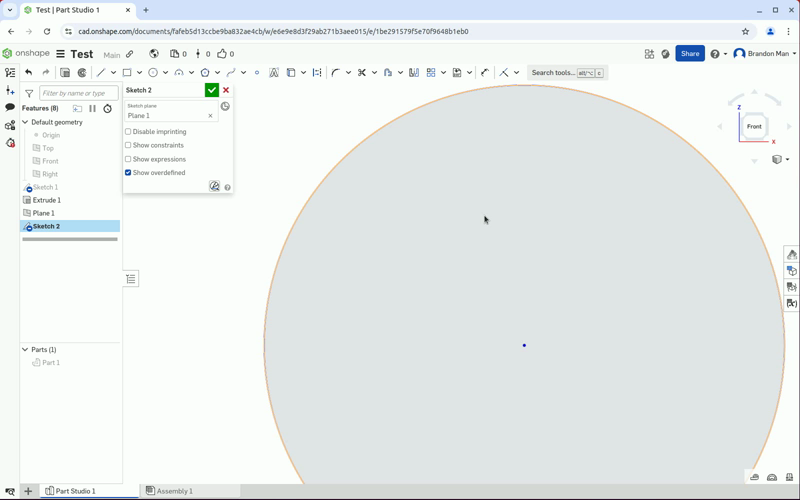
scroll(-6)
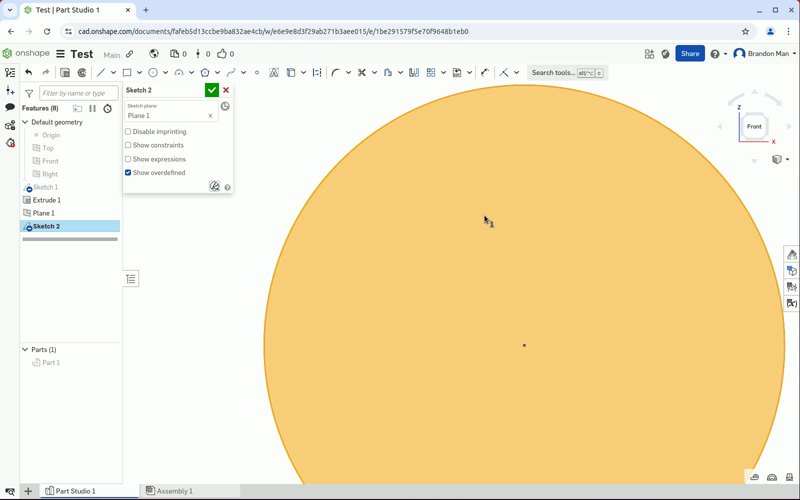
scroll(-6)
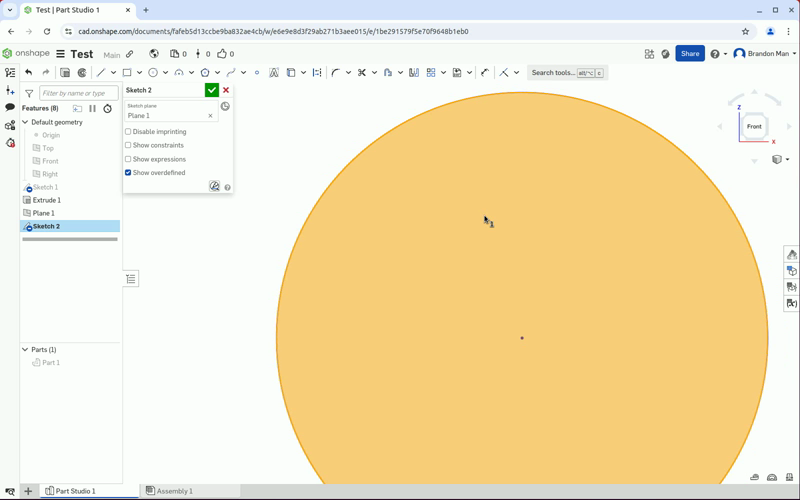
scroll(-6)
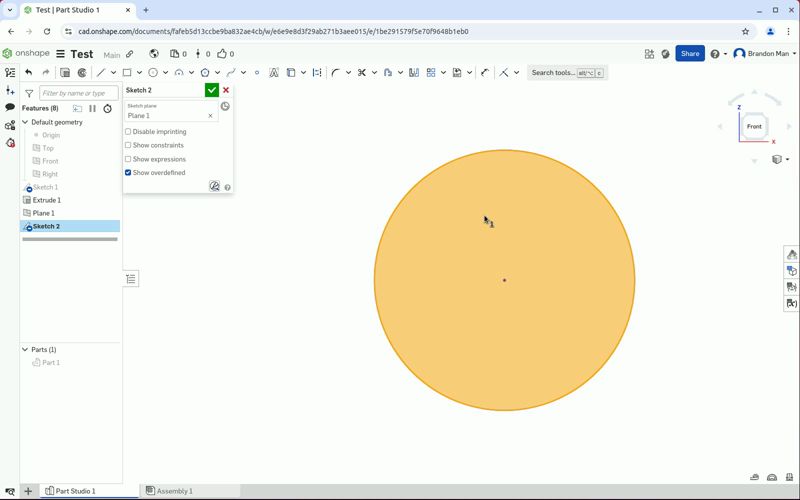
scroll(-6)
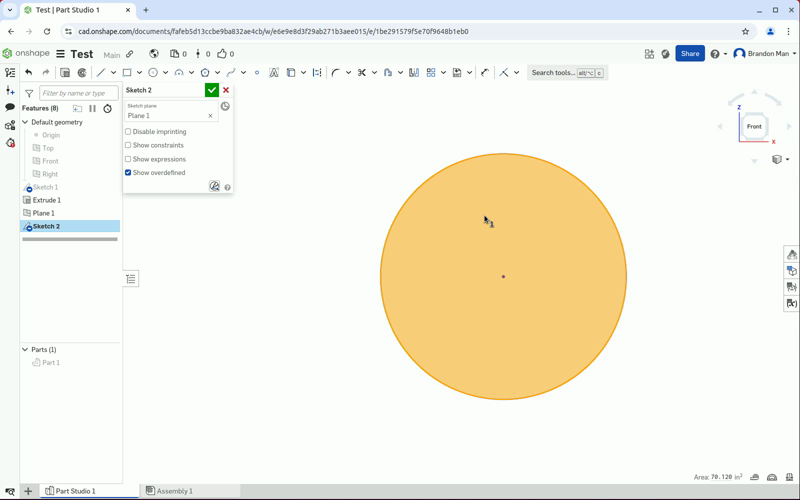
scroll(-6)
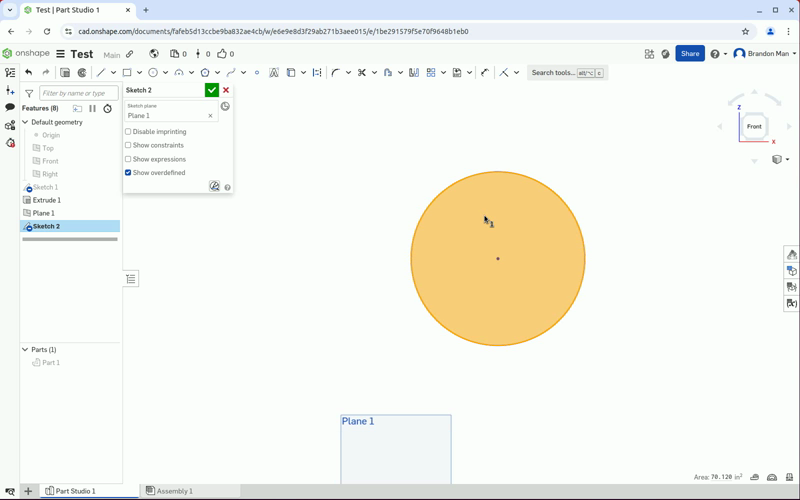
scroll(-6)
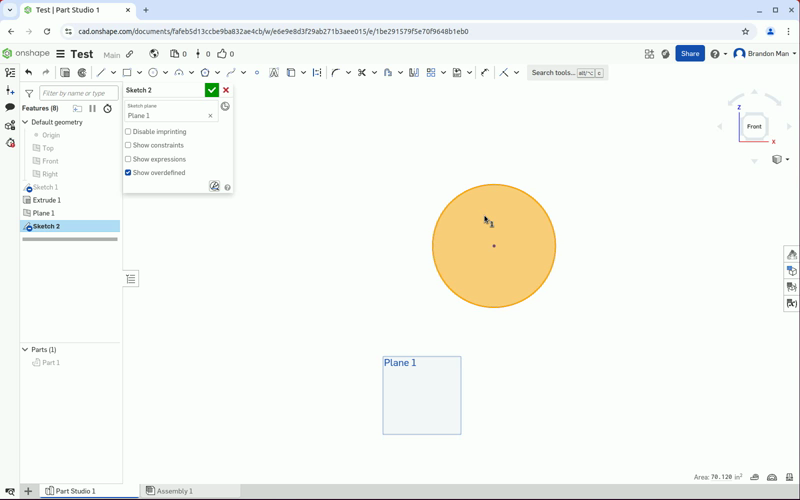
scroll(-6)
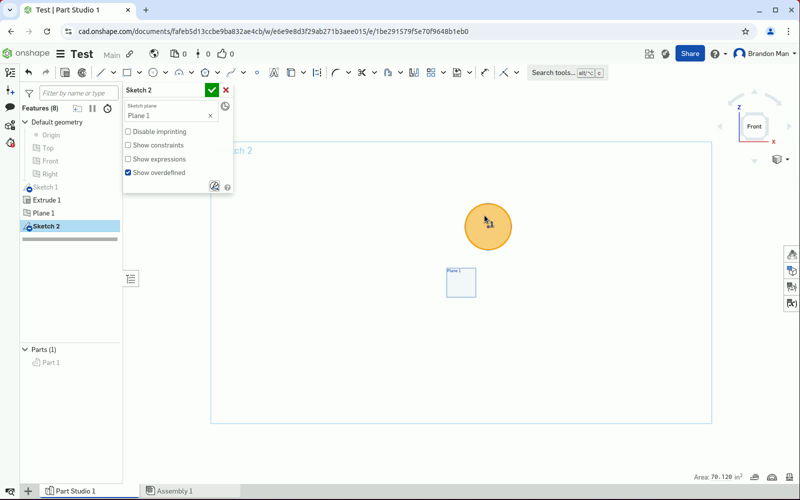
mouse_move(73, 352)
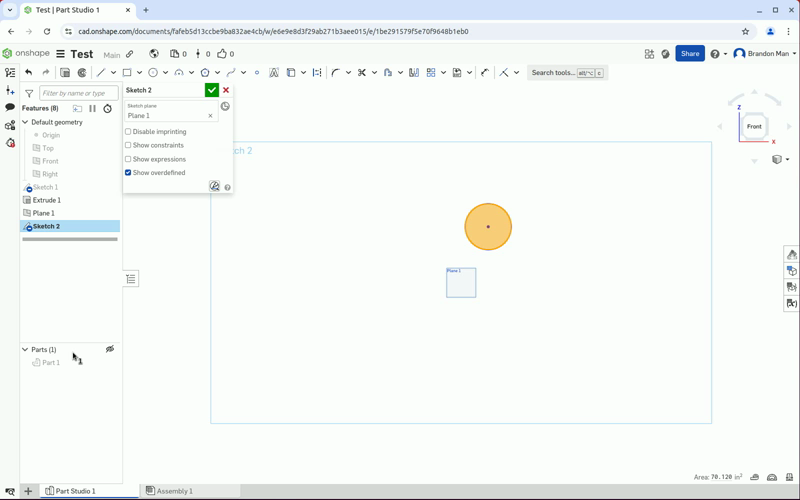
key(shift+y)
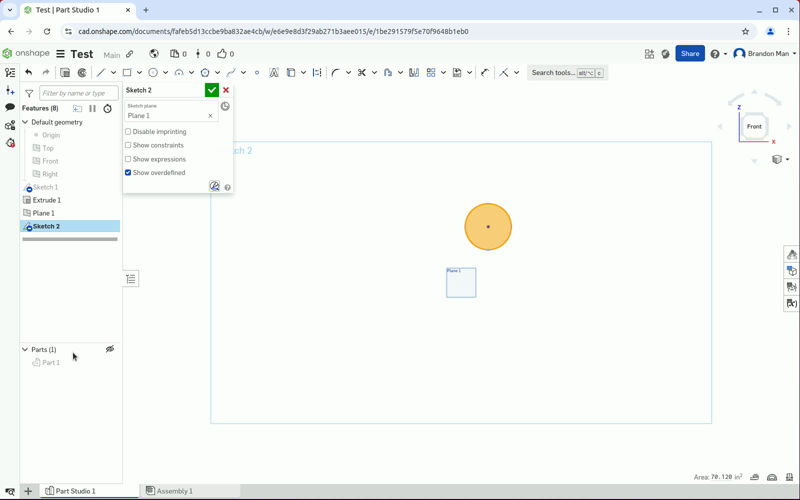
key(shift+e)
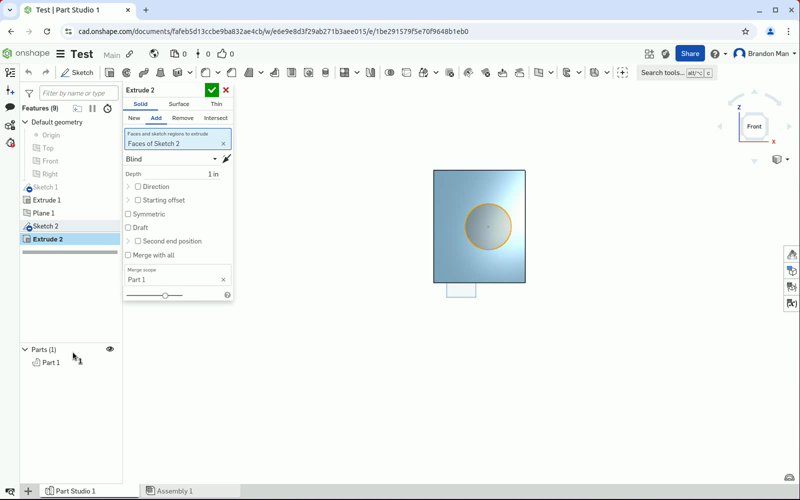
mouse_move(143, 106)
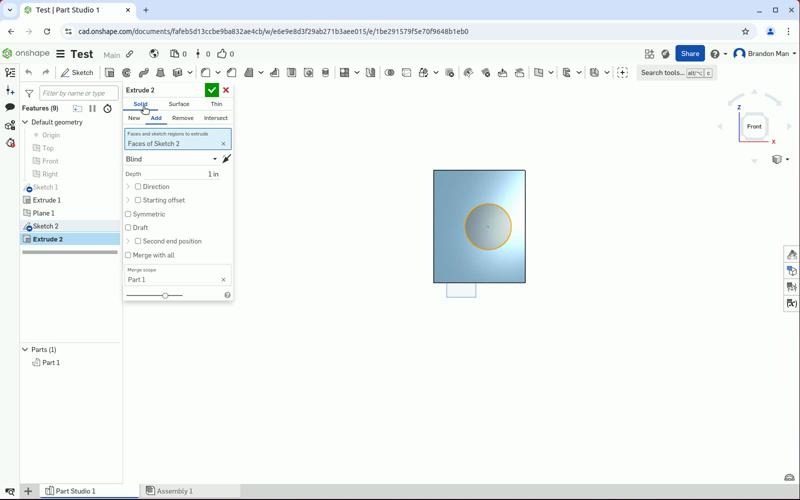
click(143, 106)
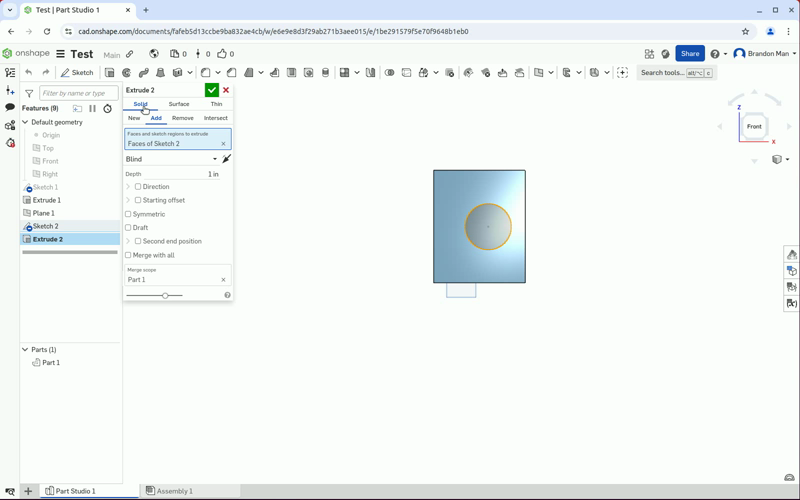
mouse_move(186, 120)
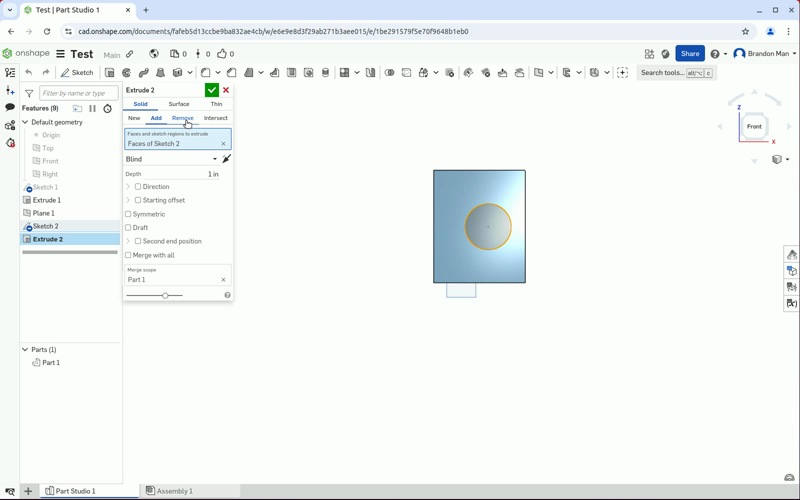
click(186, 120)
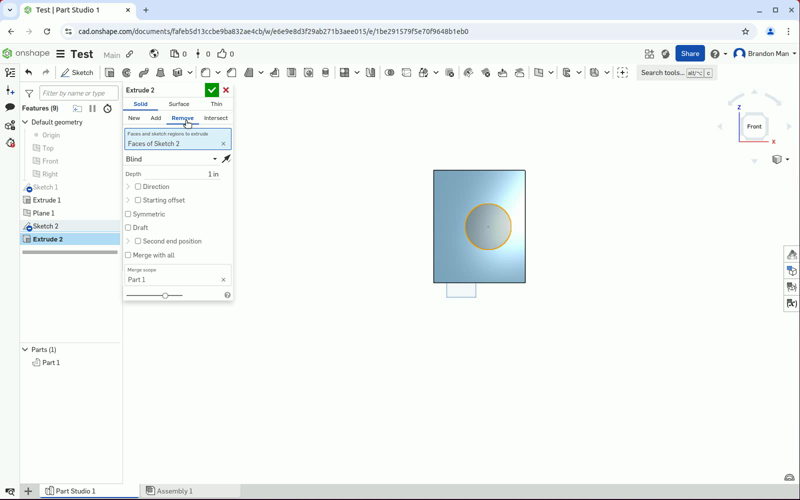
key(tab, 4)
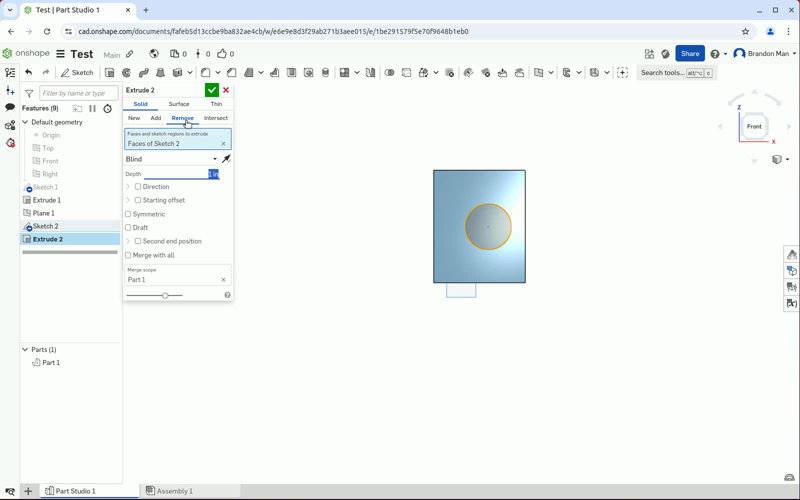
text(5.777)
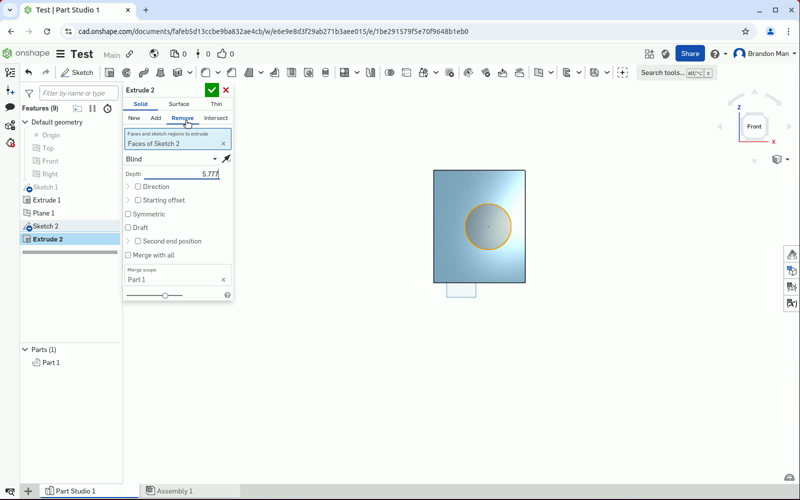
key(tab, 6)
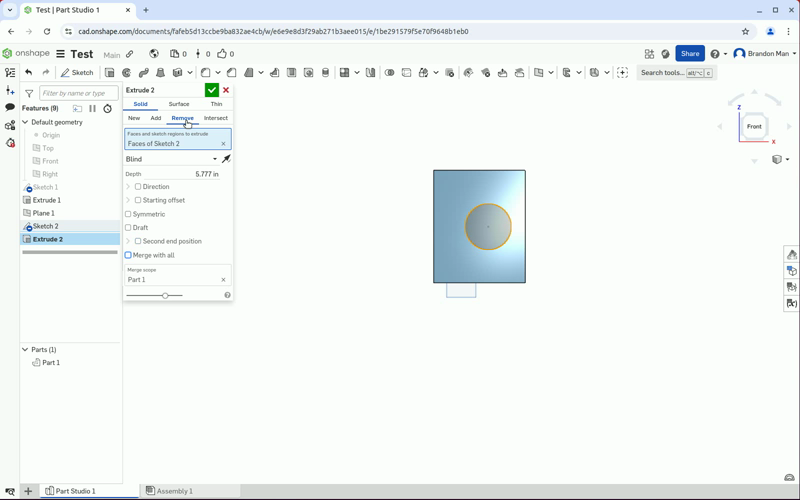
key(space)
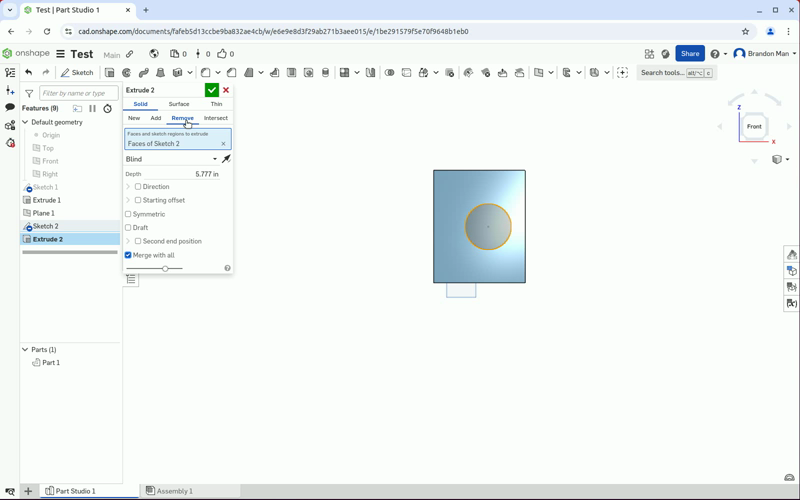
key(enter)
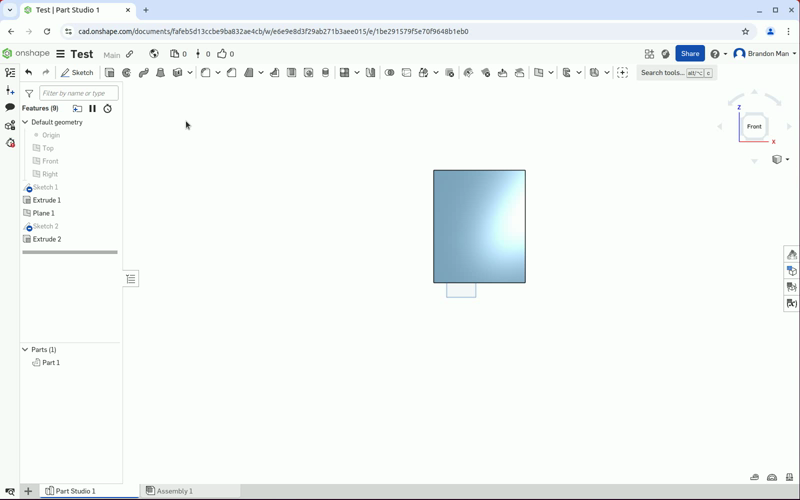
key(shift+h)
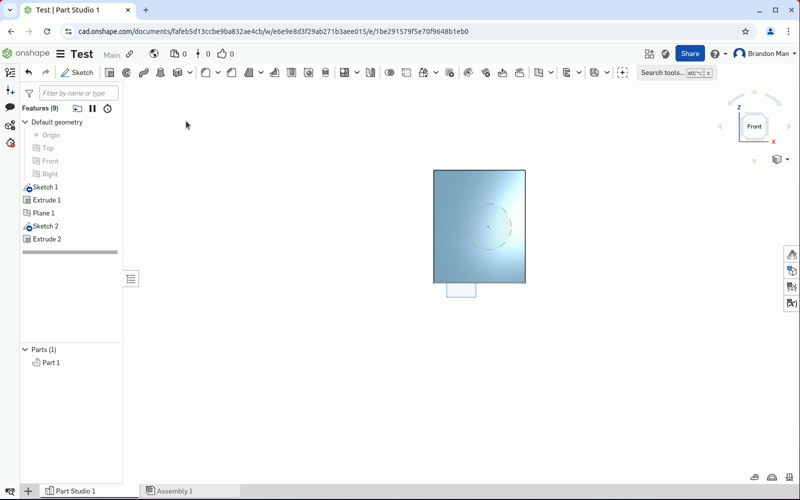
key(shift+h)
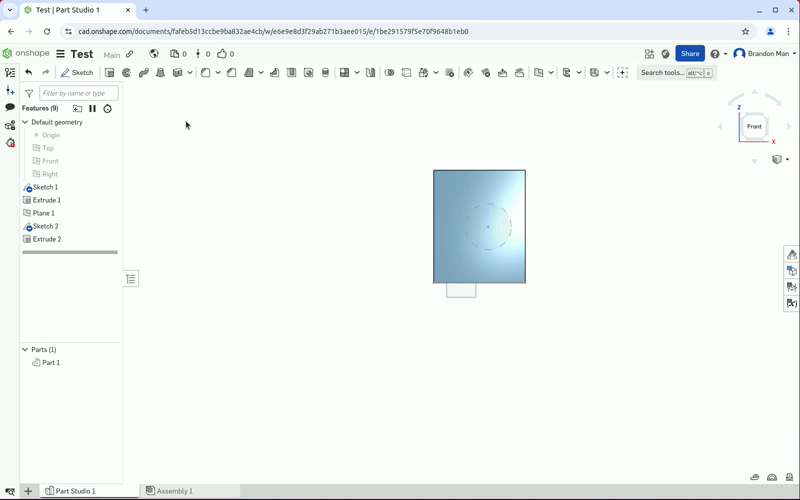
key(shift+7)
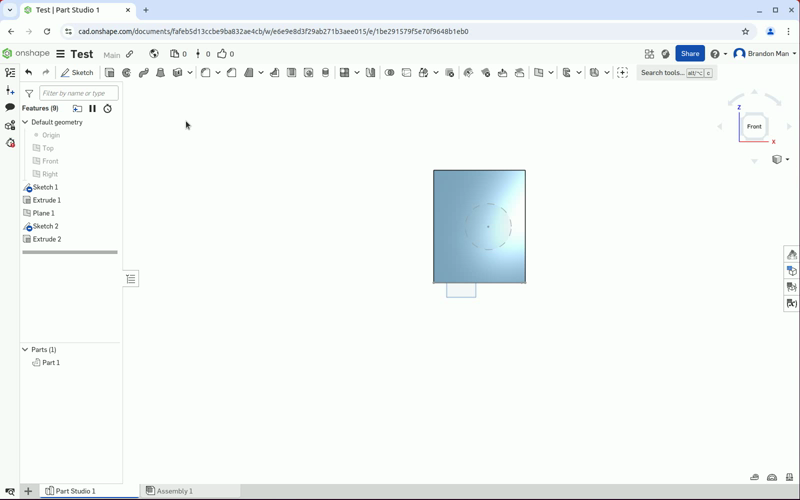
key(left, 2)
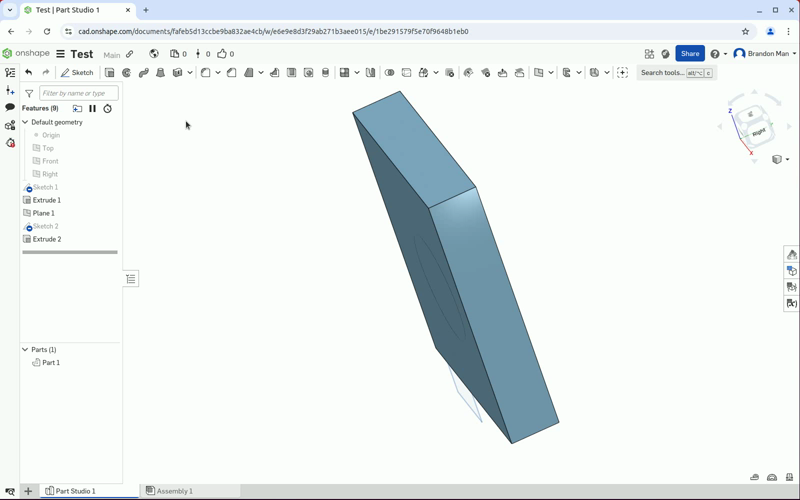
key(down, 2)
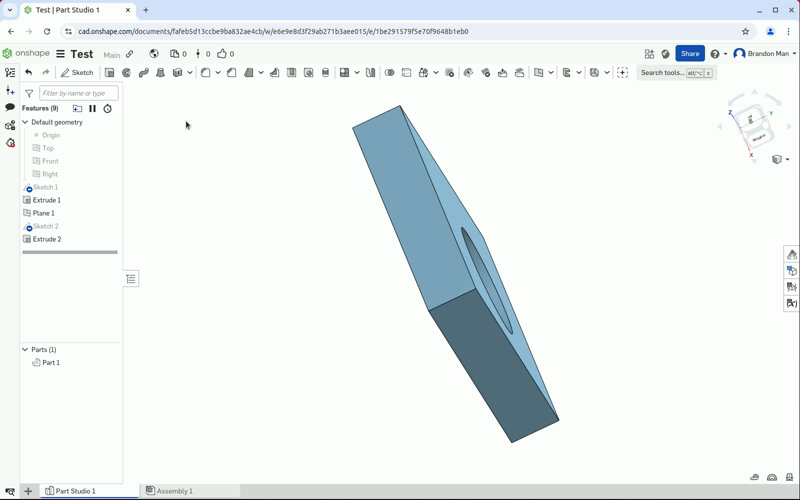
key(up, 2)
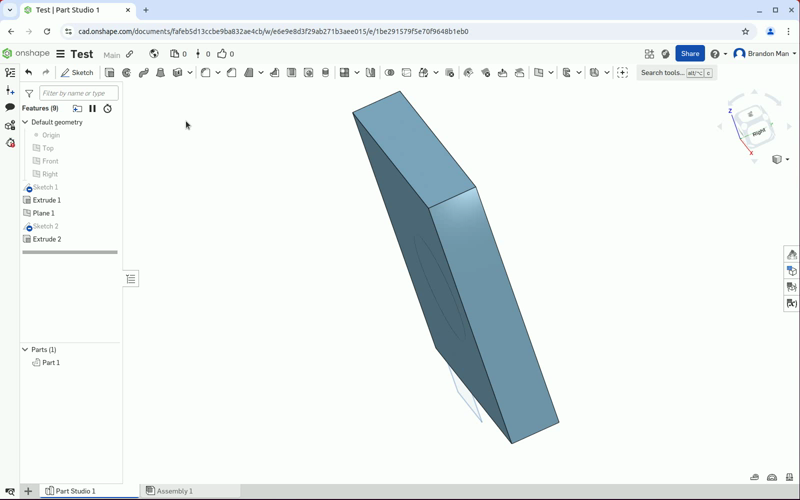
key(right, 2)
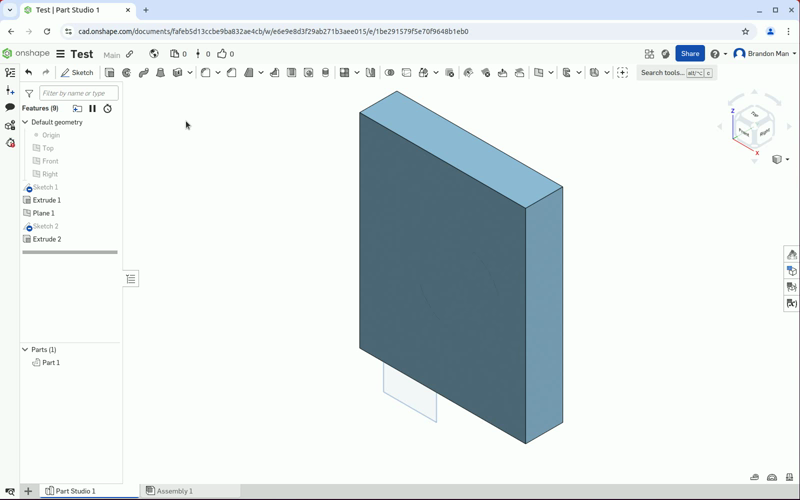
mouse_move(73, 189)
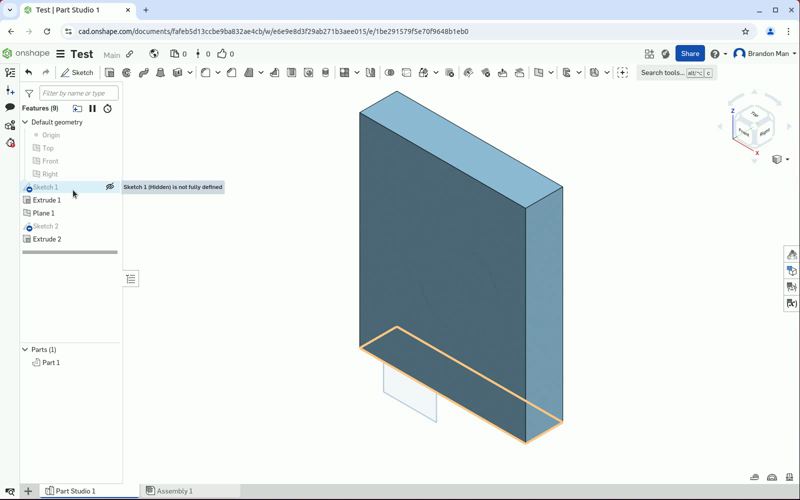
click(73, 189)